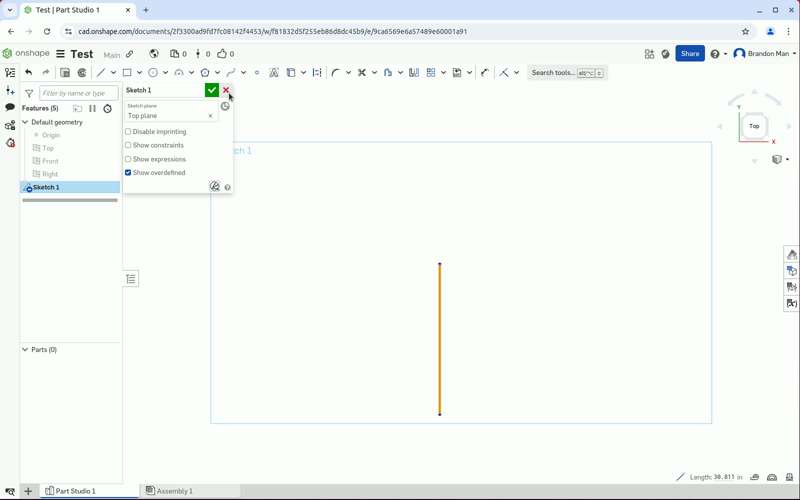
key(shift+h)
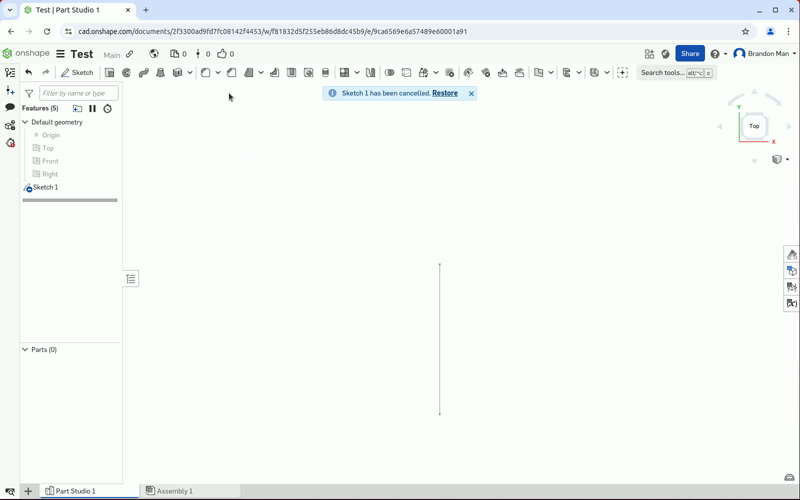
key(shift+s)
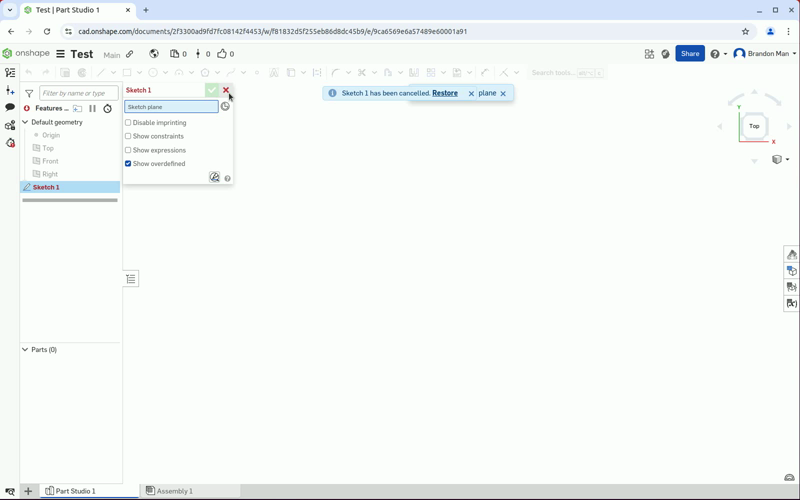
mouse_move(73, 150)
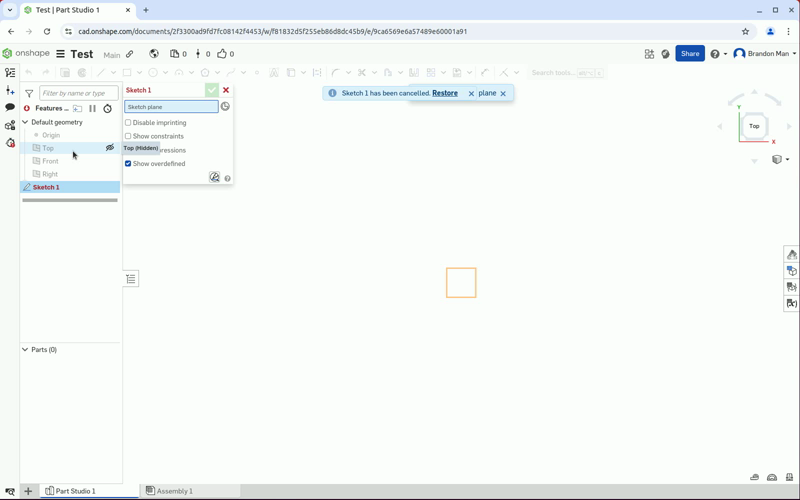
click(73, 150)
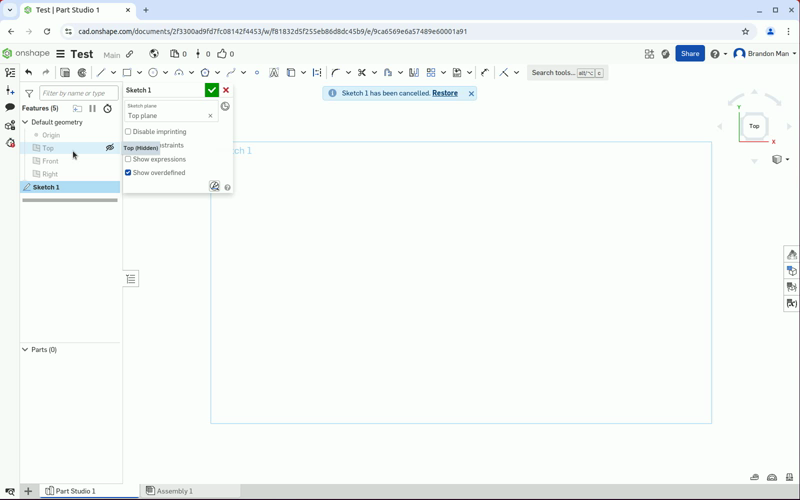
mouse_move(73, 352)
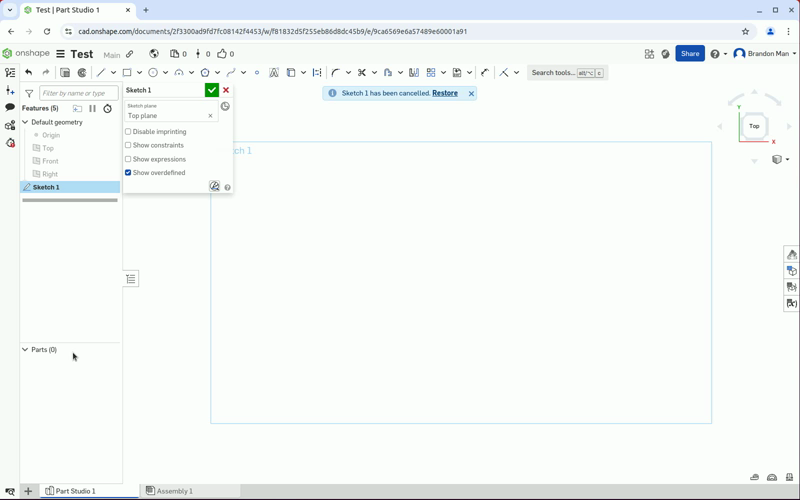
key(y)
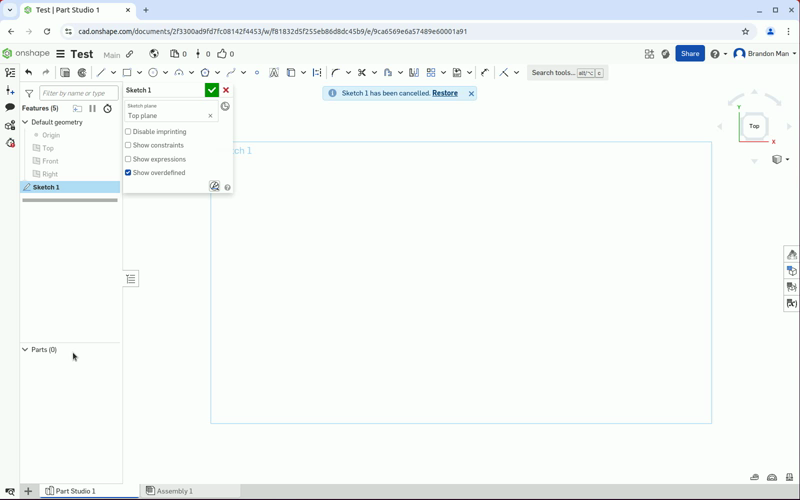
key(l)
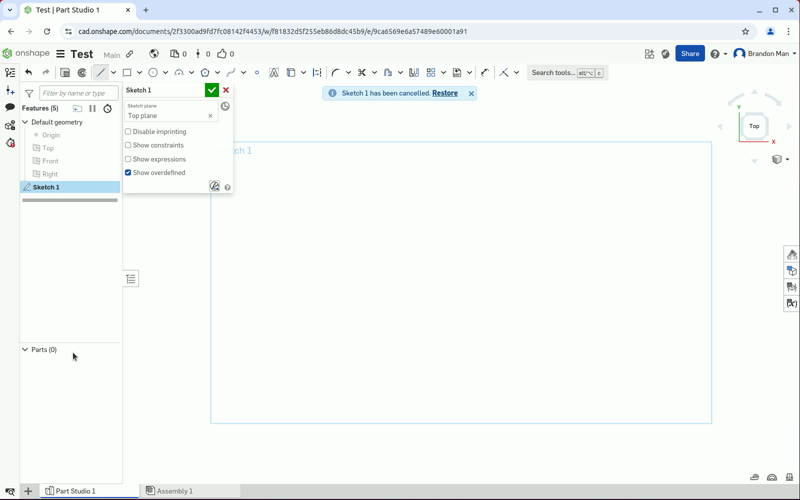
key_down(shift)
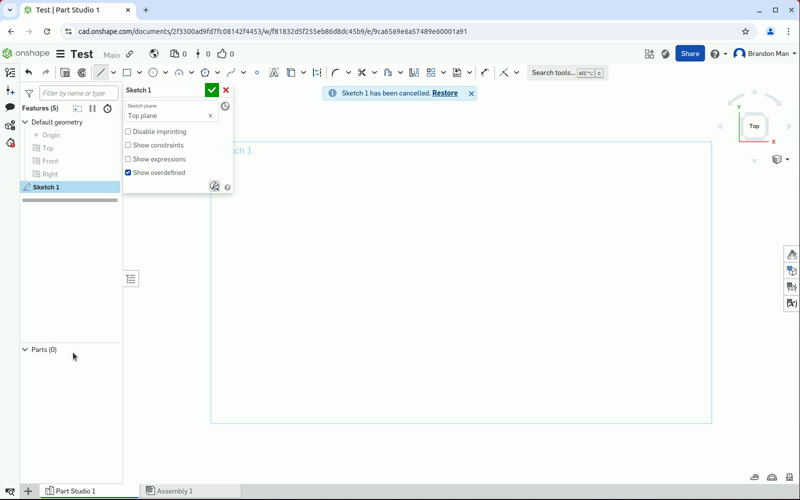
mouse_move(460, 282)
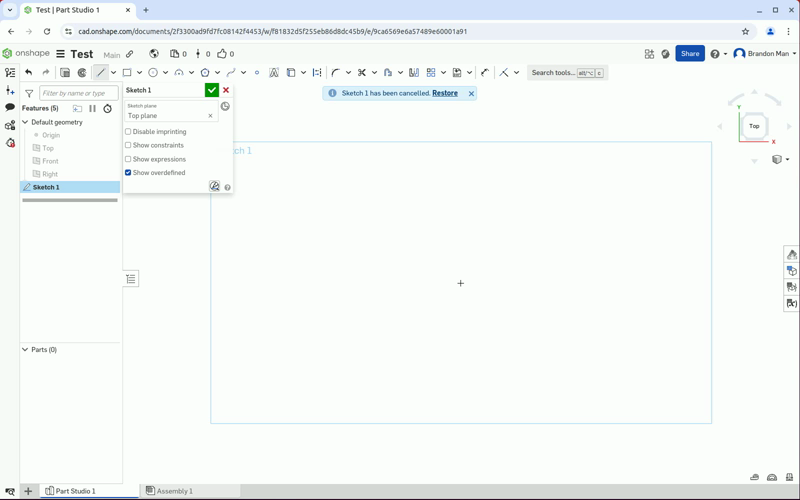
click(460, 282)
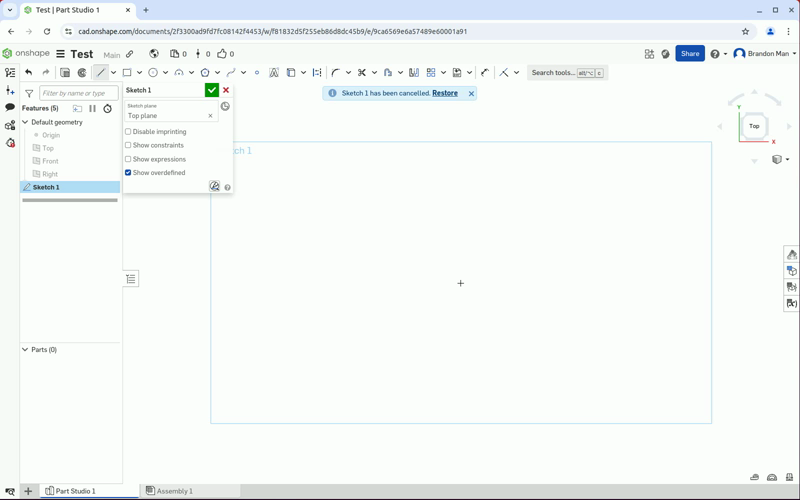
key_up(shift)
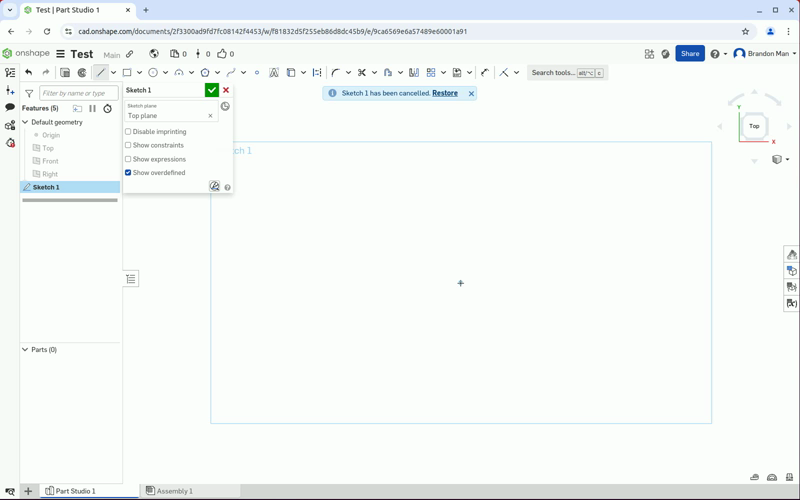
key_down(shift)
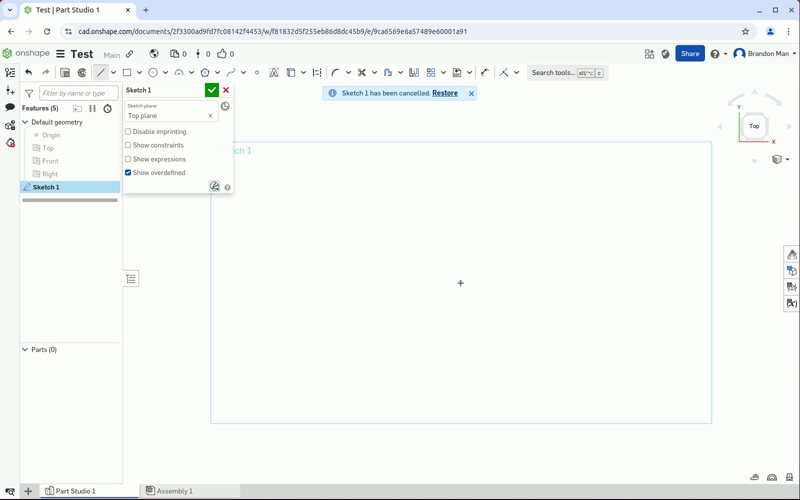
mouse_move(535, 282)
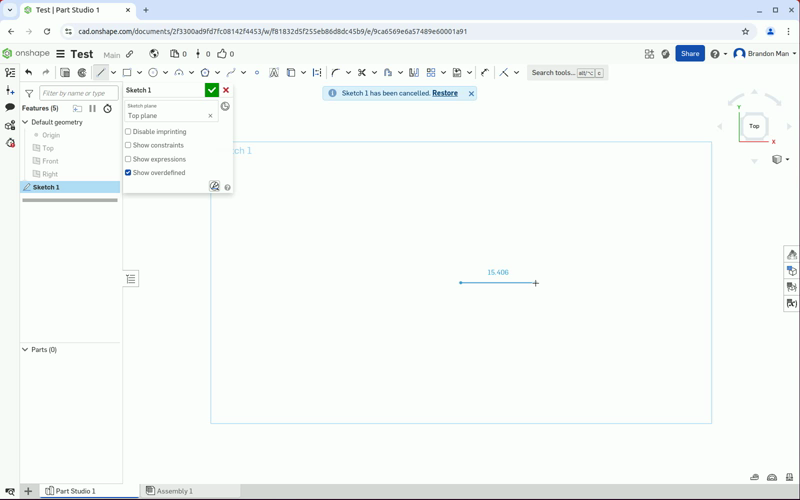
click(535, 282)
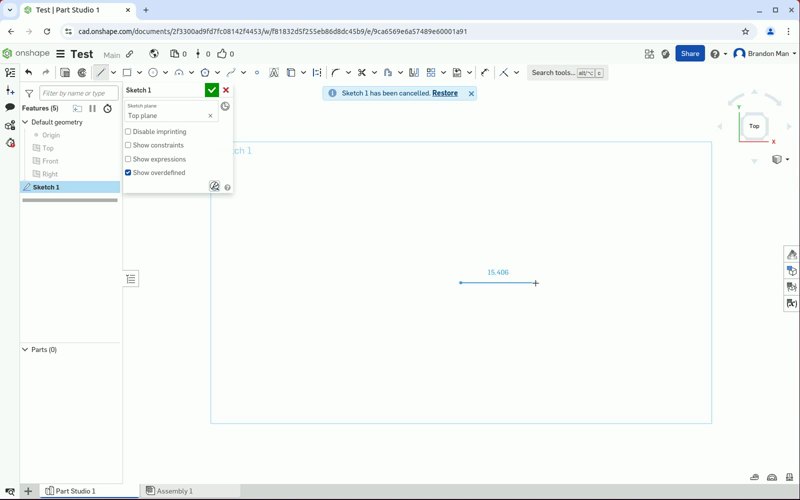
key_up(shift)
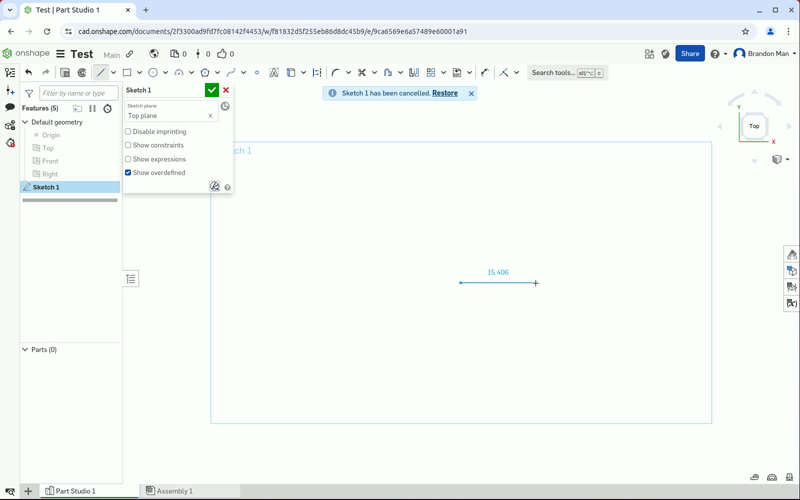
key_down(shift)
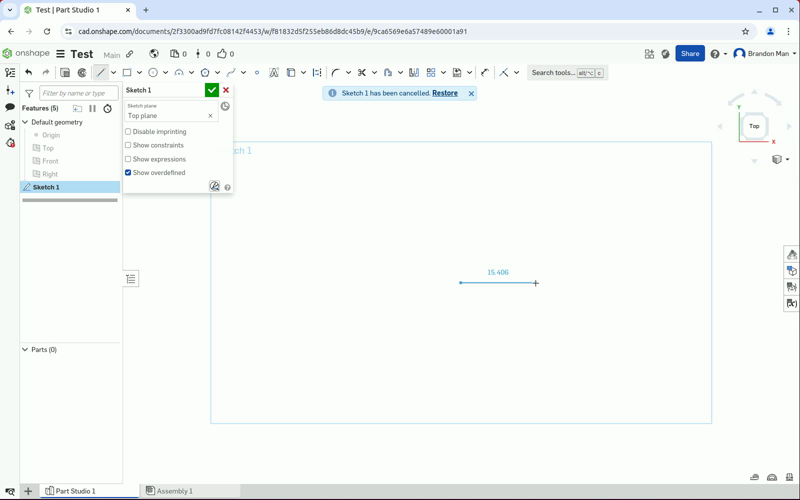
mouse_move(535, 170)
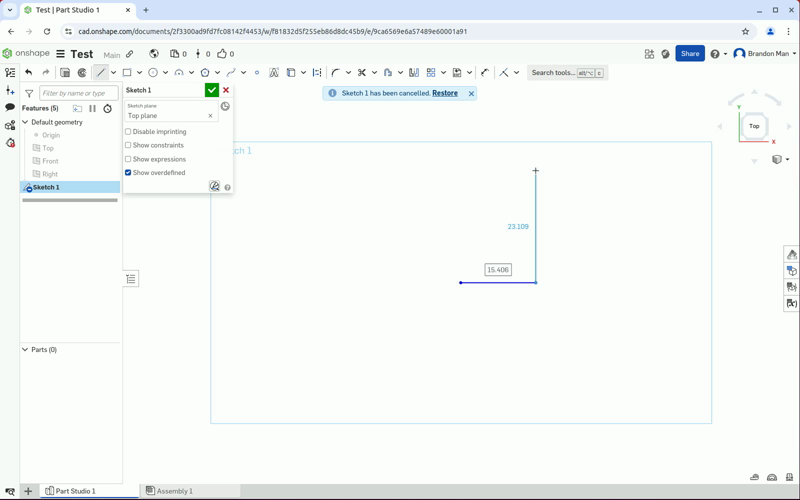
click(535, 170)
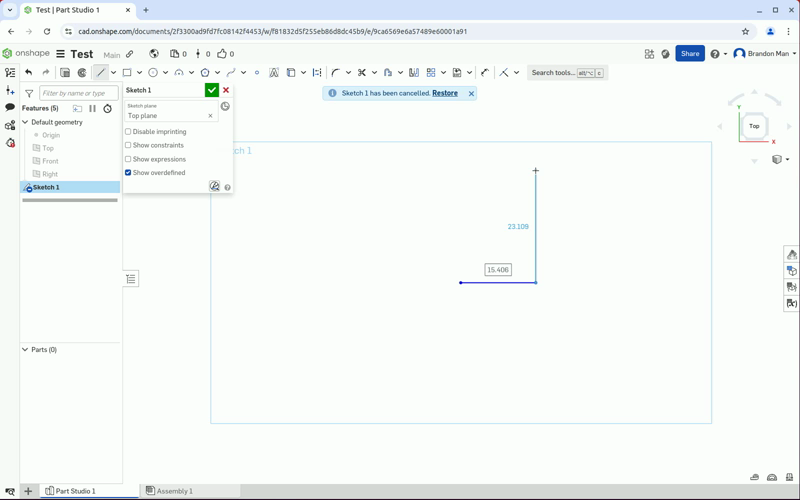
key_up(shift)
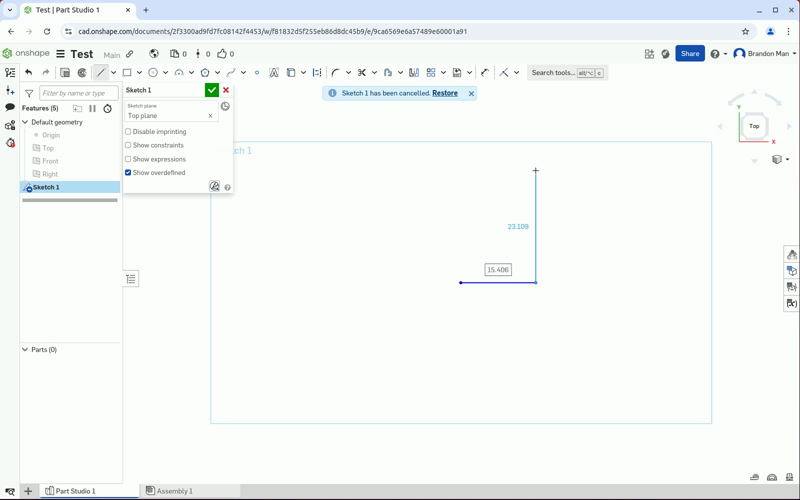
key_down(shift)
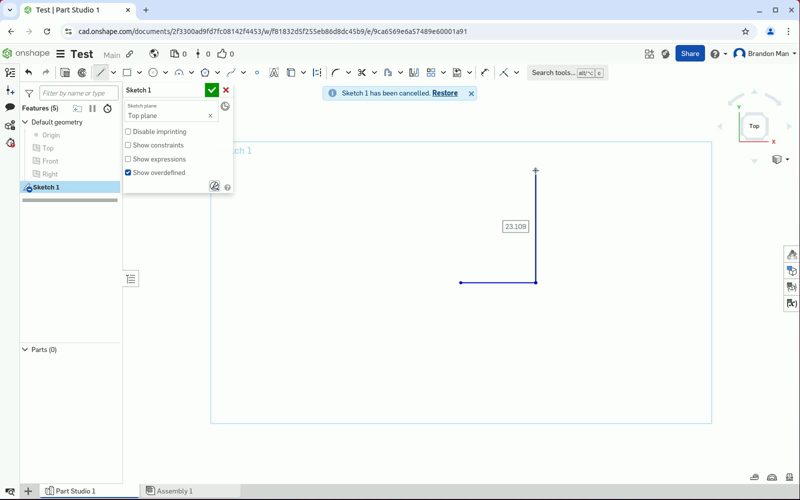
mouse_move(460, 170)
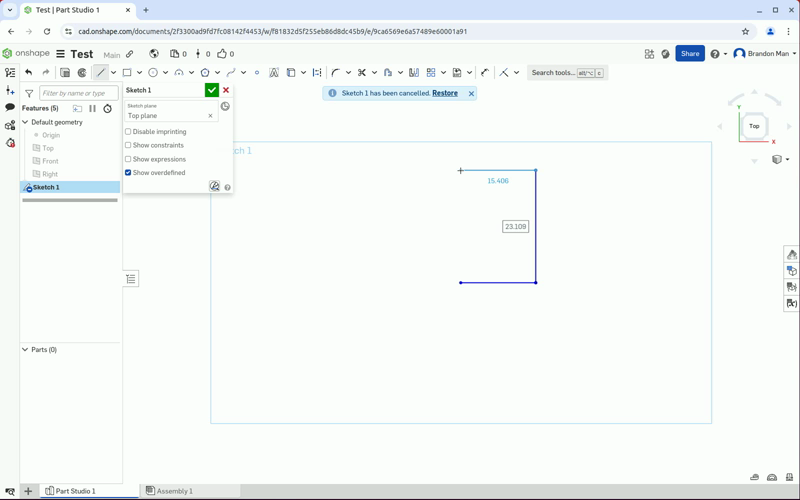
click(460, 170)
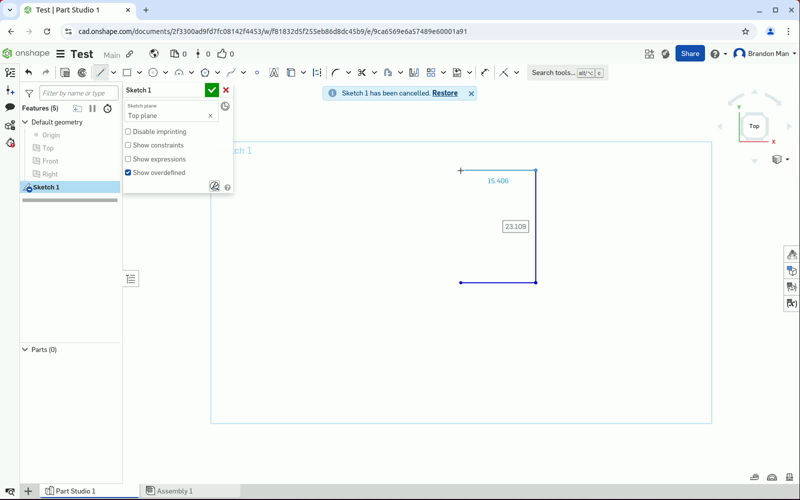
key_up(shift)
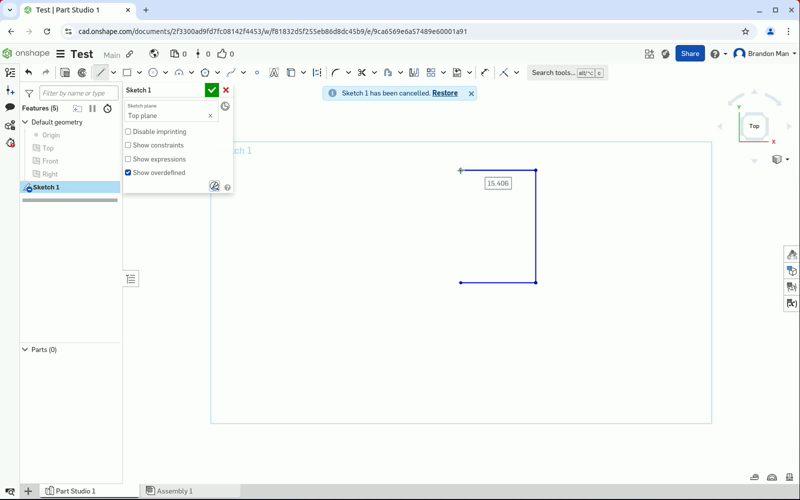
key_down(shift)
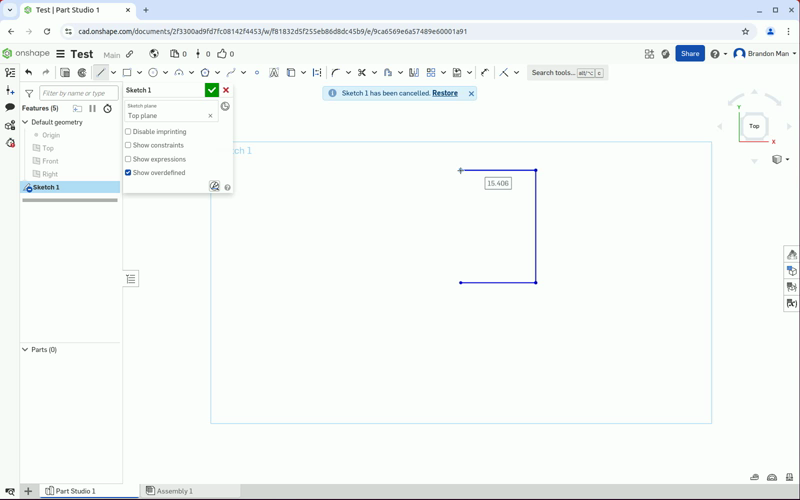
mouse_move(460, 282)
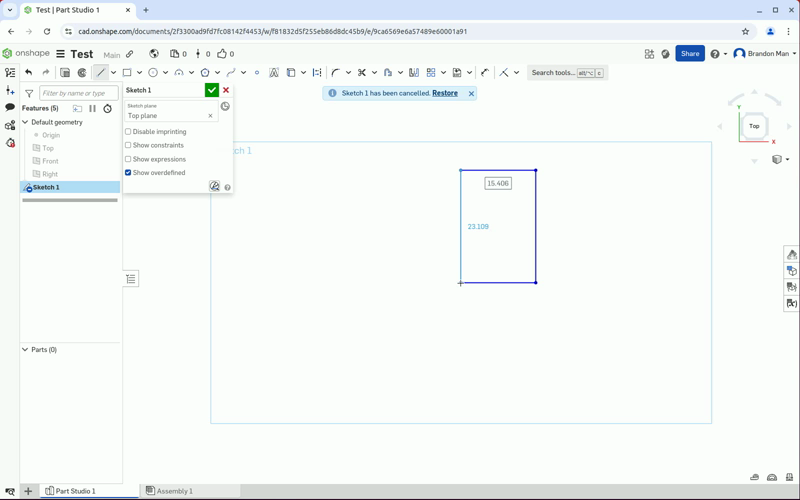
key_up(shift)
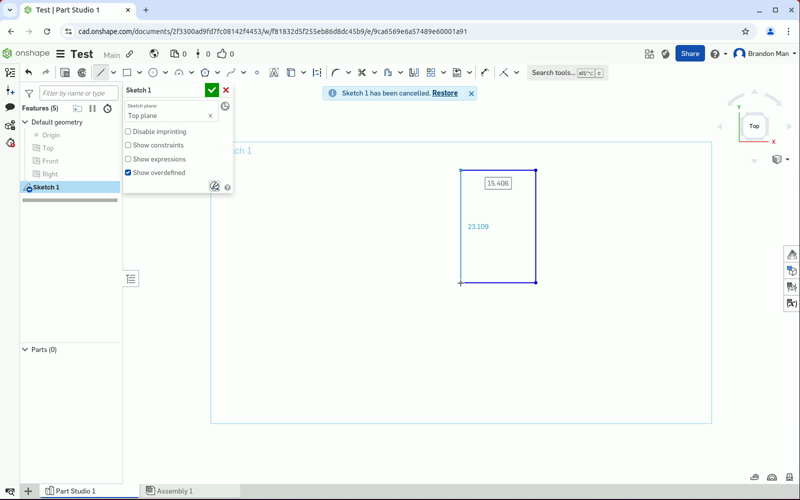
click(460, 282)
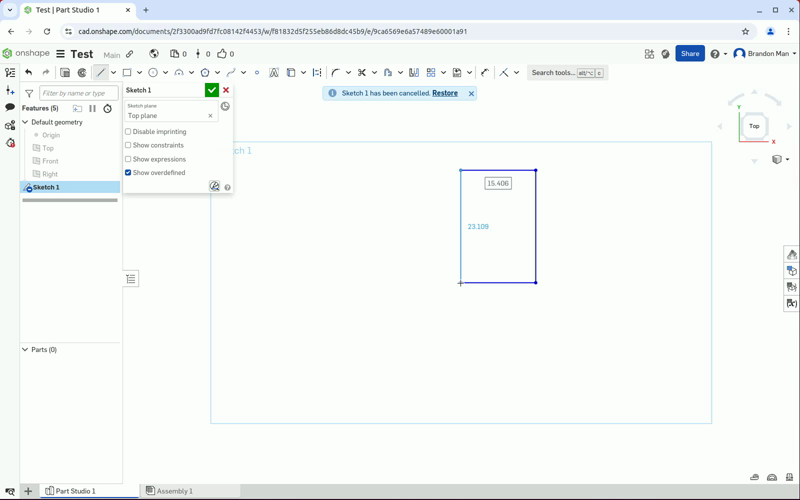
key(esc)
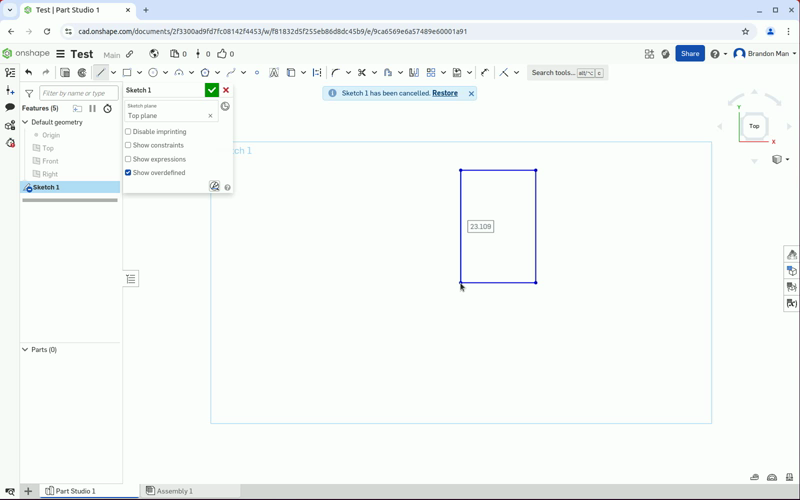
mouse_move(494, 239)
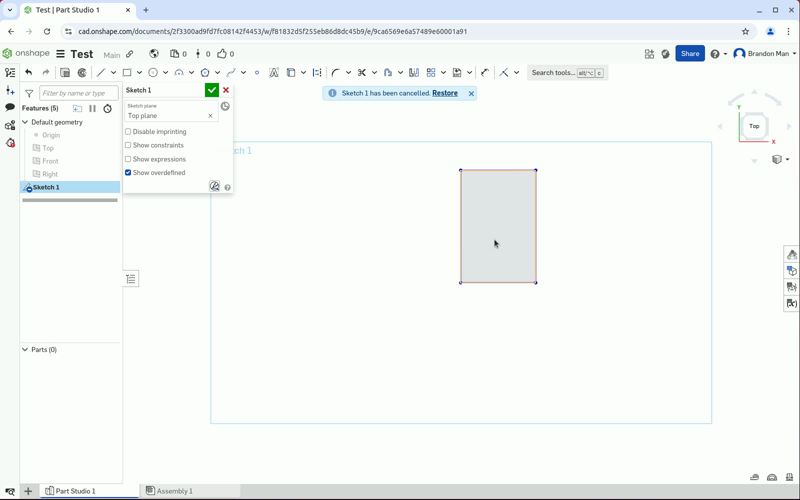
click(494, 239)
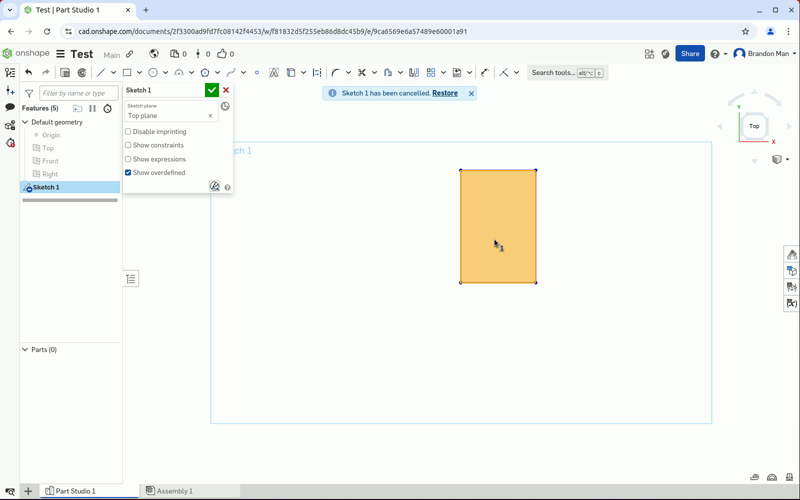
mouse_move(73, 352)
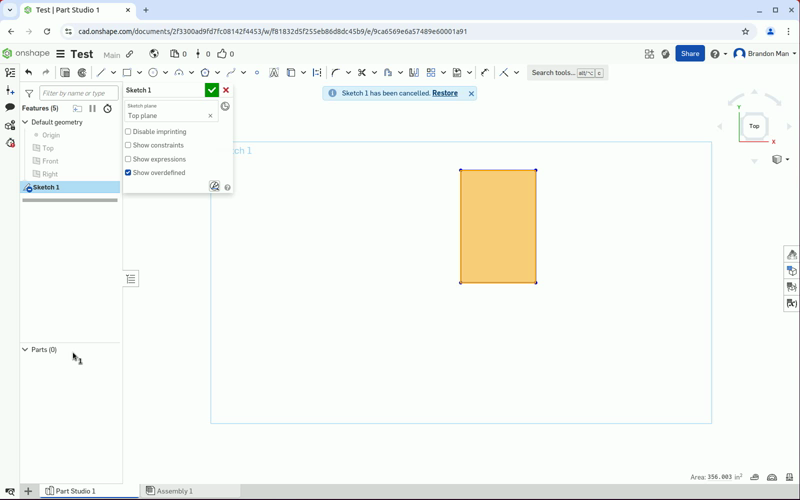
key(shift+y)
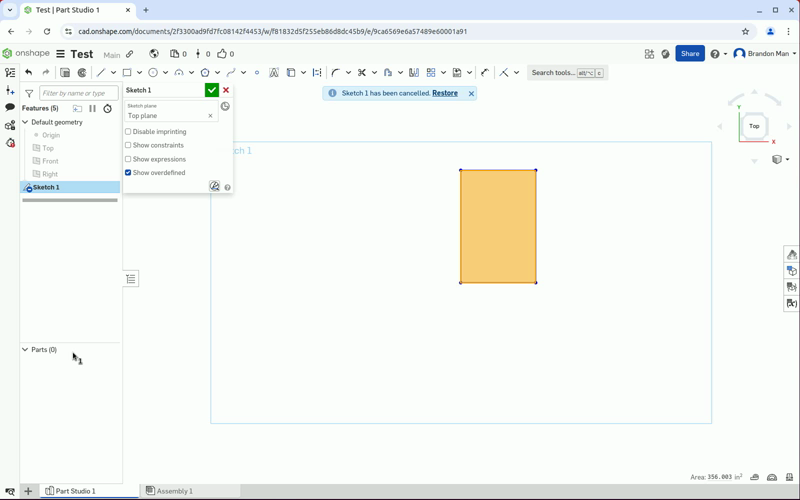
key(shift+e)
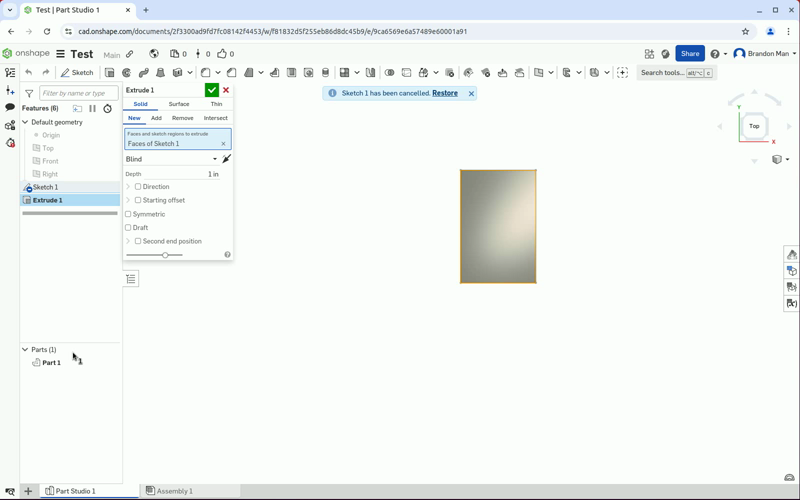
mouse_move(143, 106)
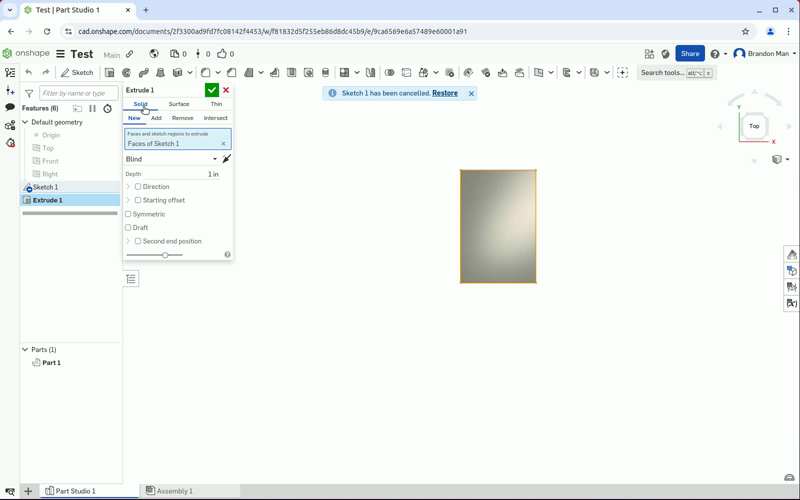
click(143, 106)
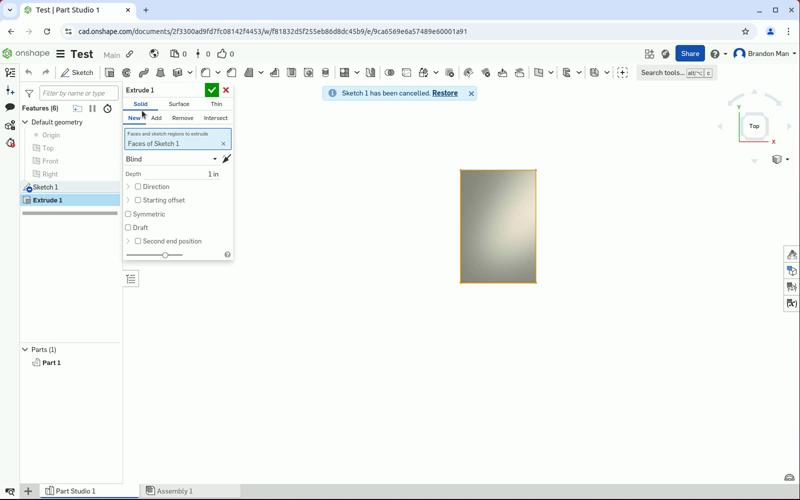
mouse_move(137, 120)
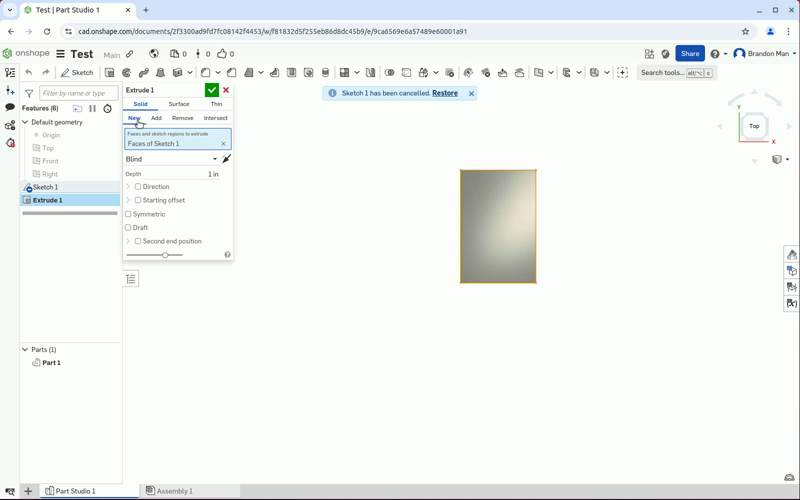
click(137, 120)
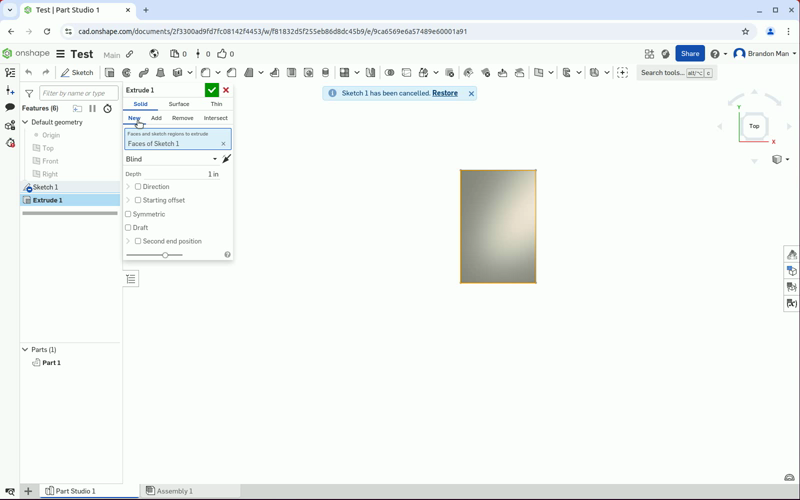
key(tab, 4)
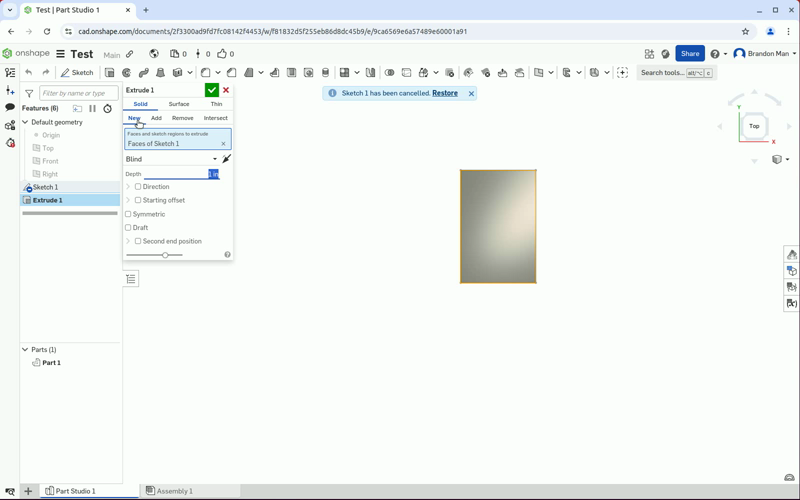
text(9.147)
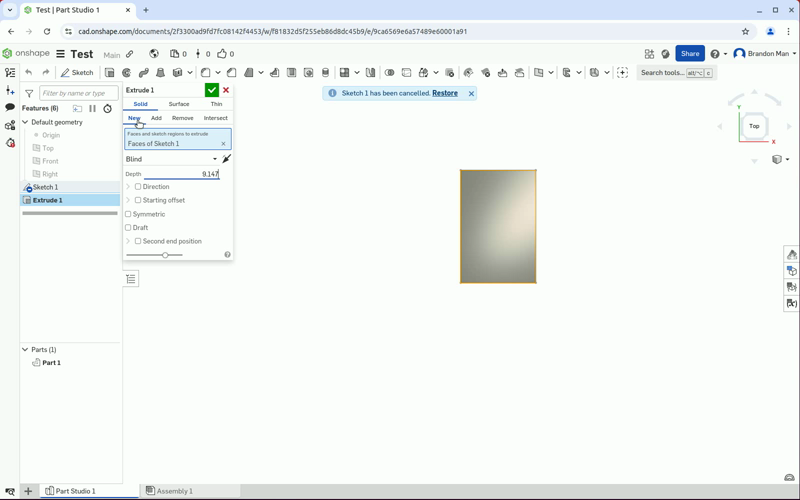
key(enter)
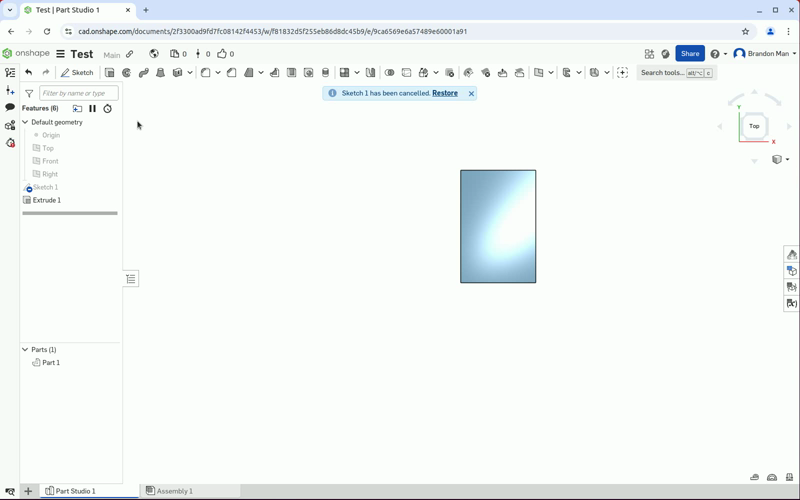
key(shift+h)
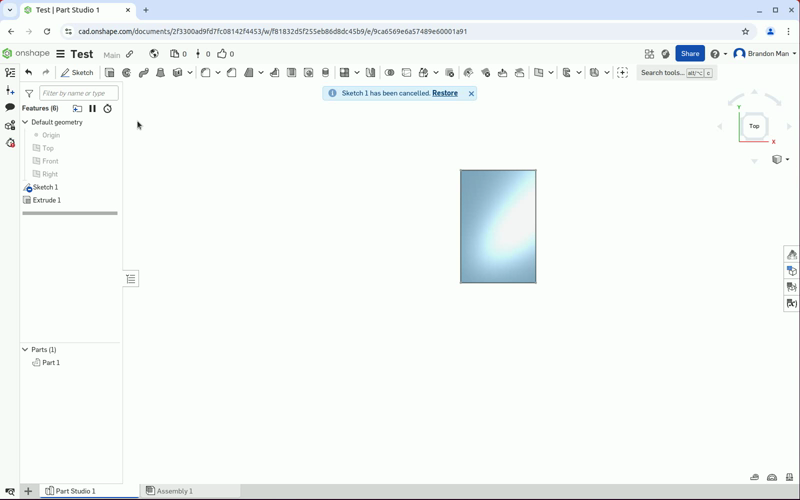
key(shift+h)
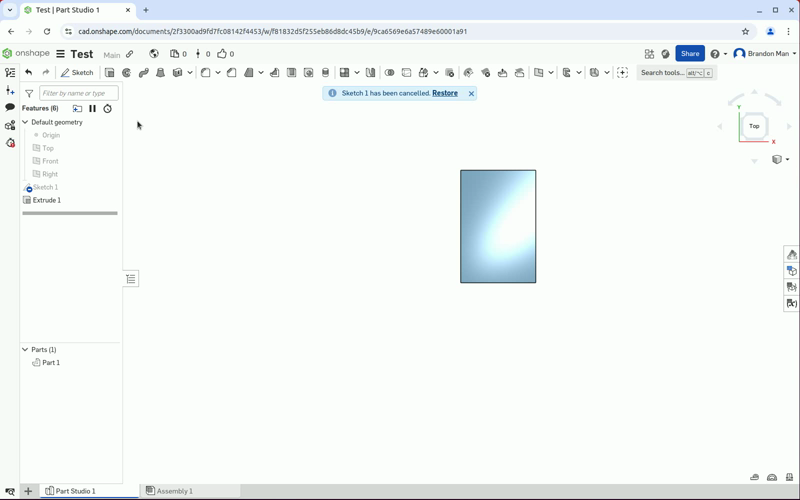
mouse_move(73, 189)
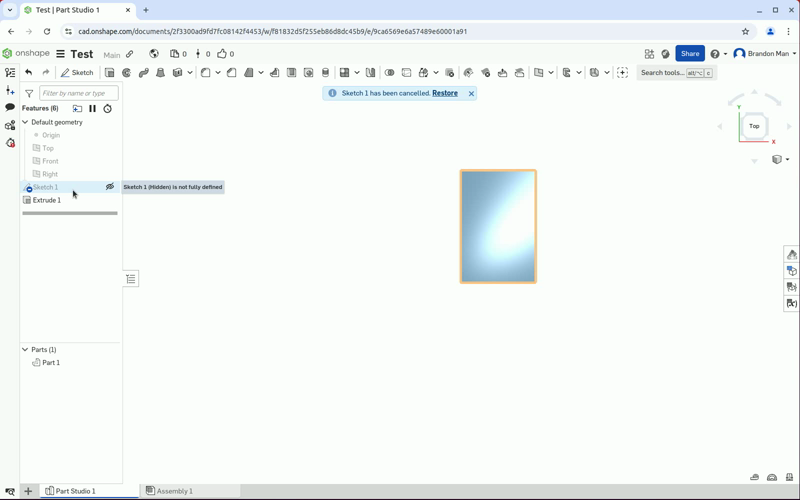
click(73, 189)
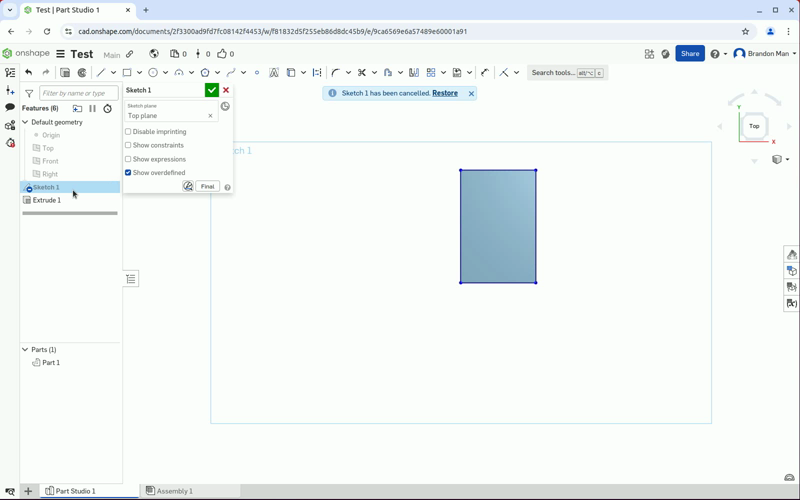
mouse_move(229, 92)
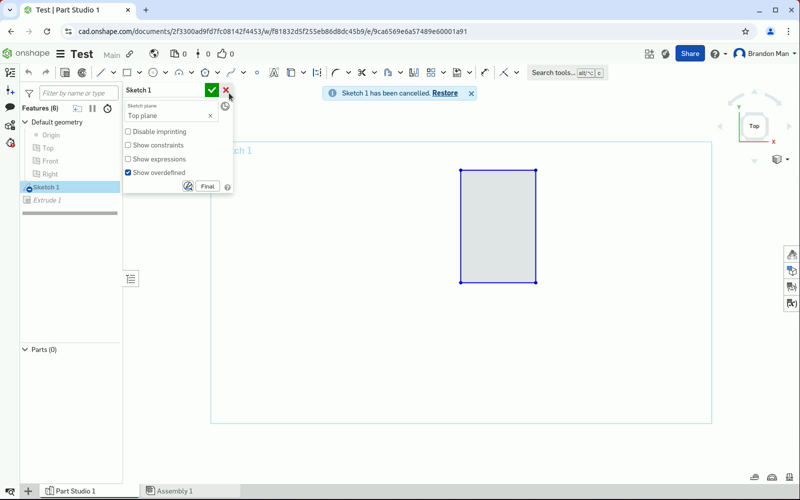
click(229, 92)
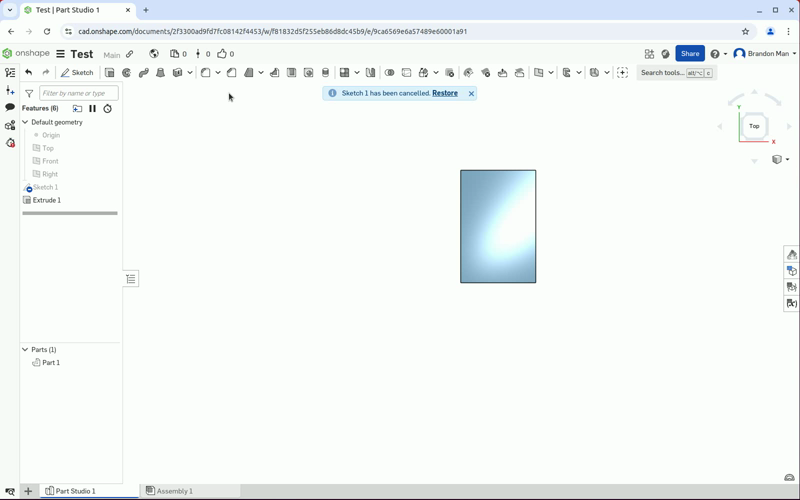
mouse_move(541, 75)
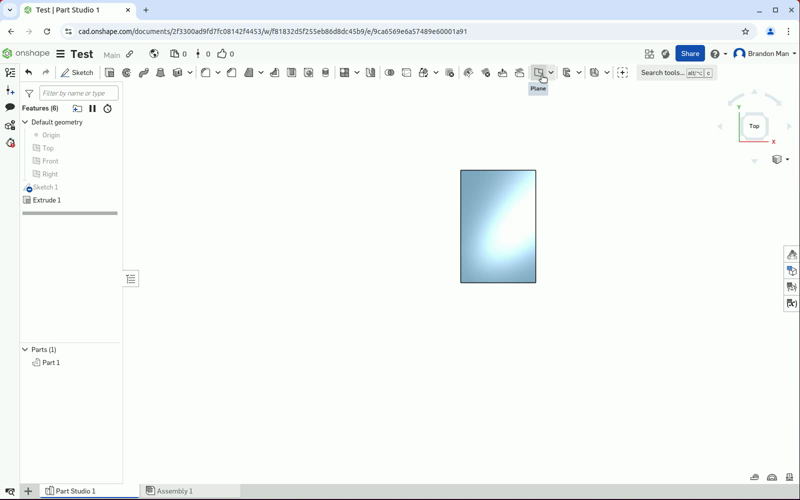
click(541, 75)
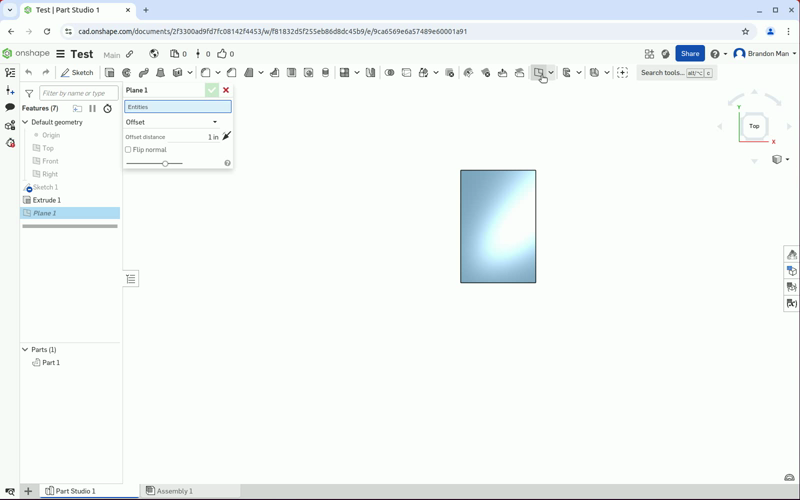
mouse_move(73, 150)
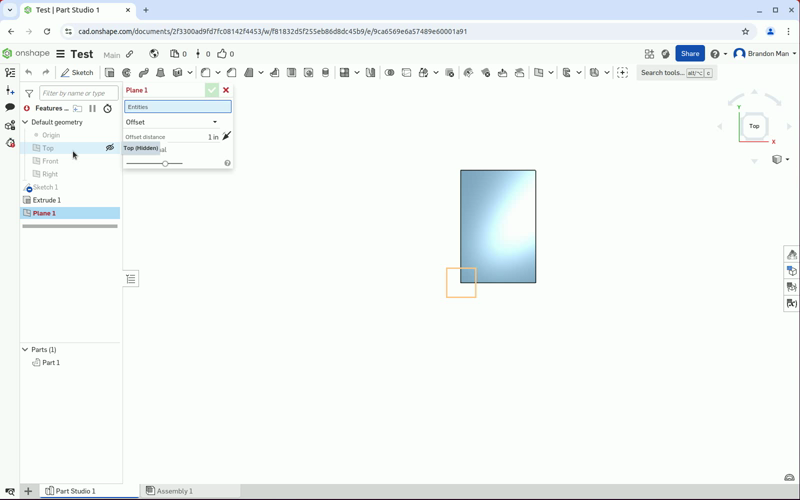
click(73, 150)
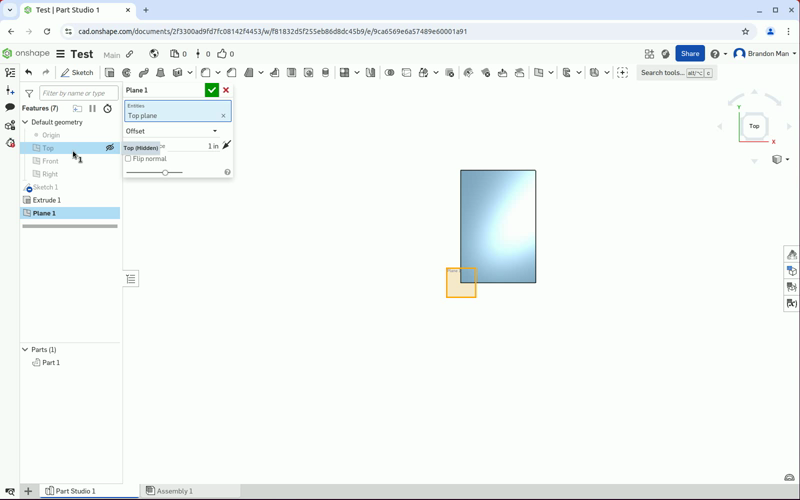
key(tab, 2)
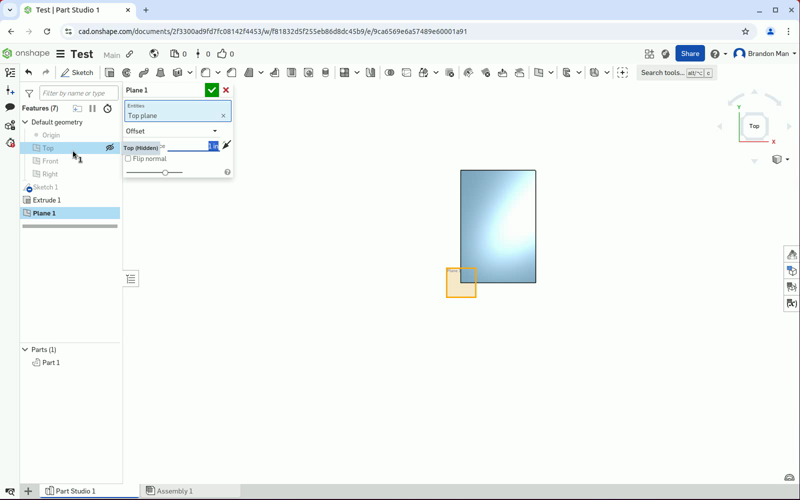
text(9.151)
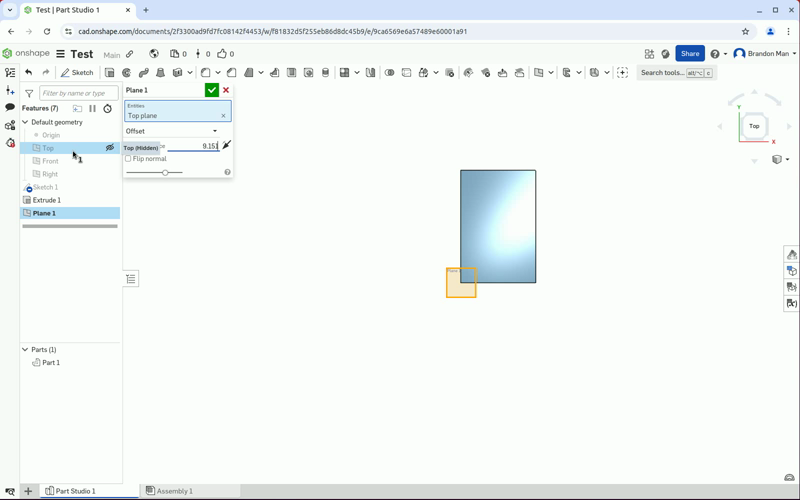
key(enter, 2)
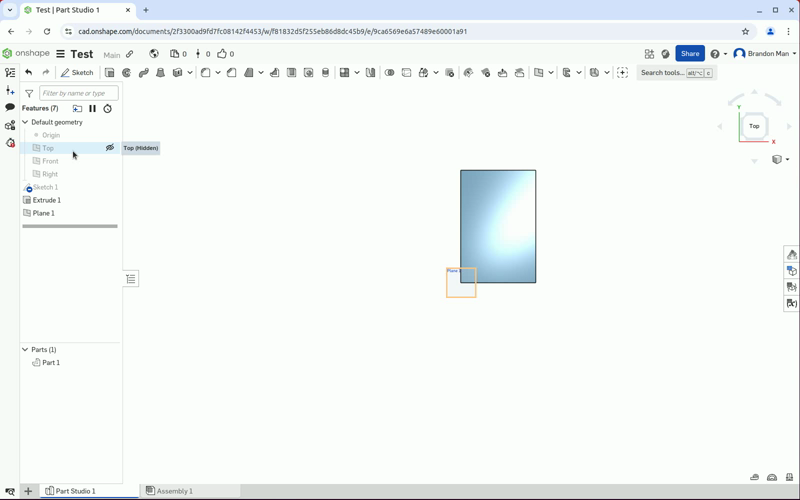
key(shift+s)
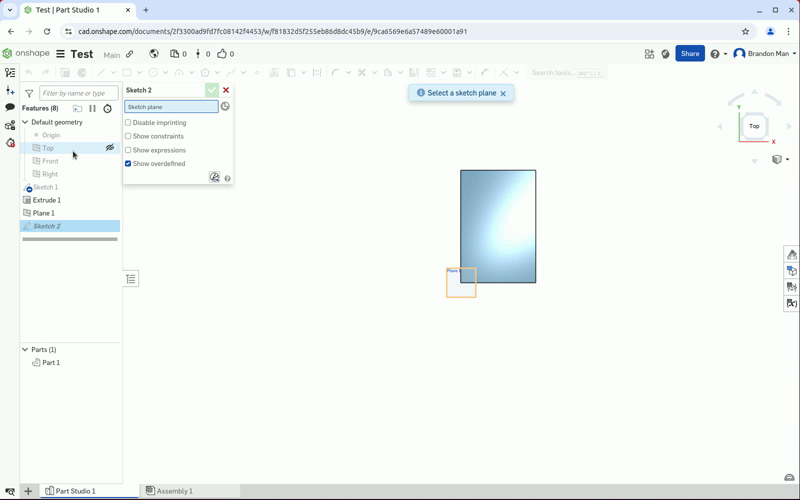
mouse_move(73, 215)
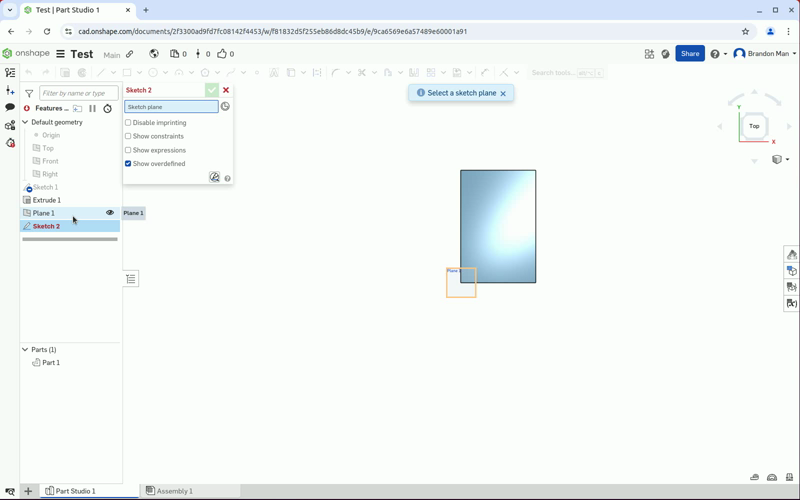
click(73, 215)
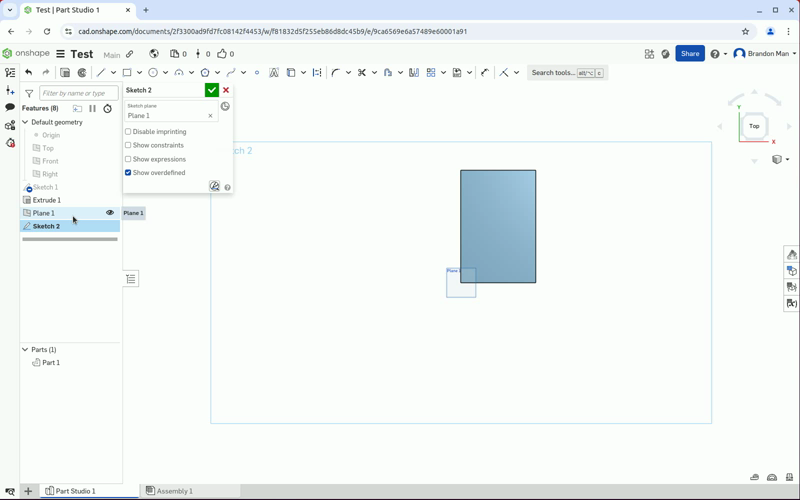
mouse_move(73, 352)
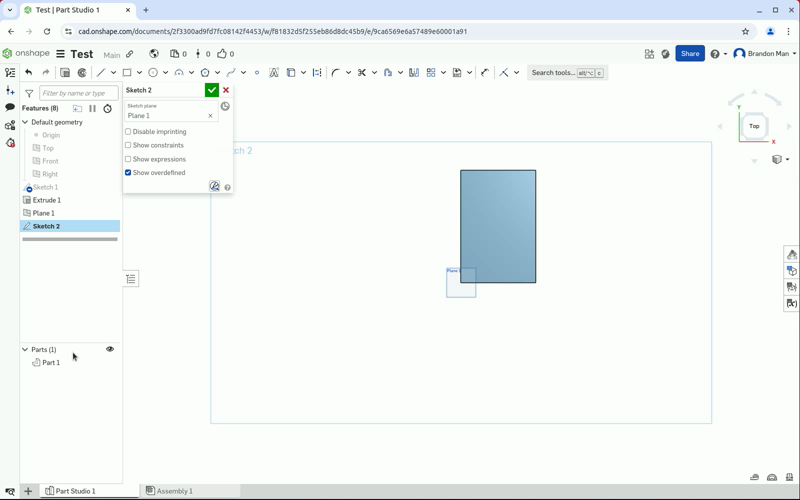
key(y)
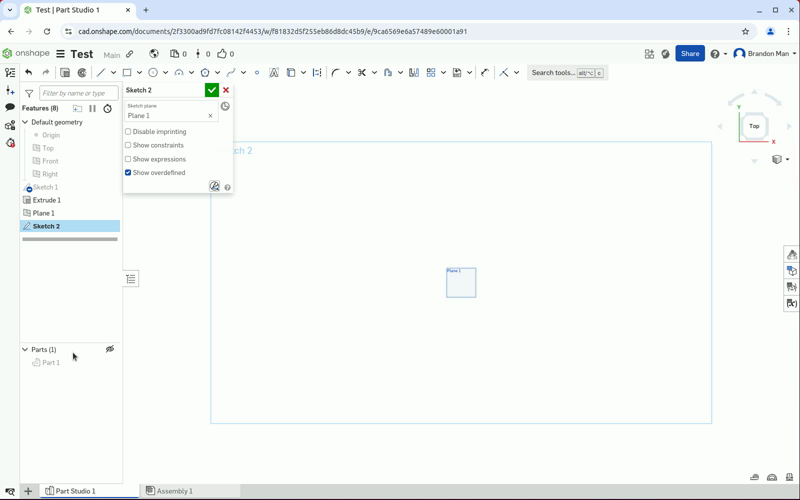
key(l)
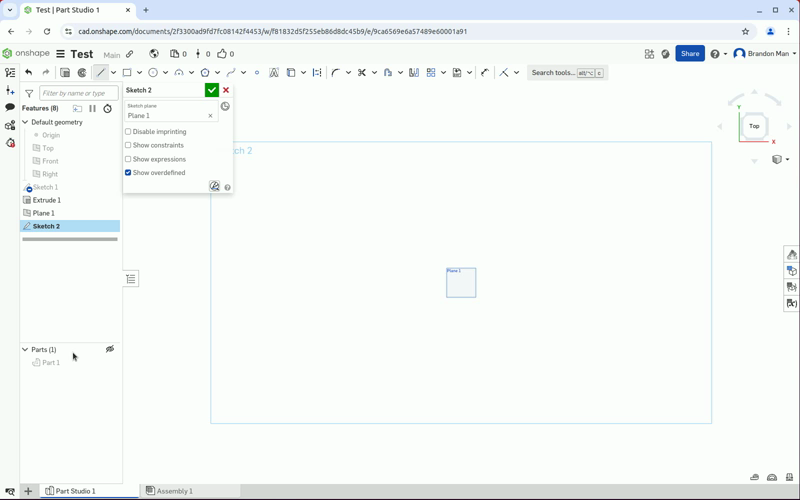
key_down(shift)
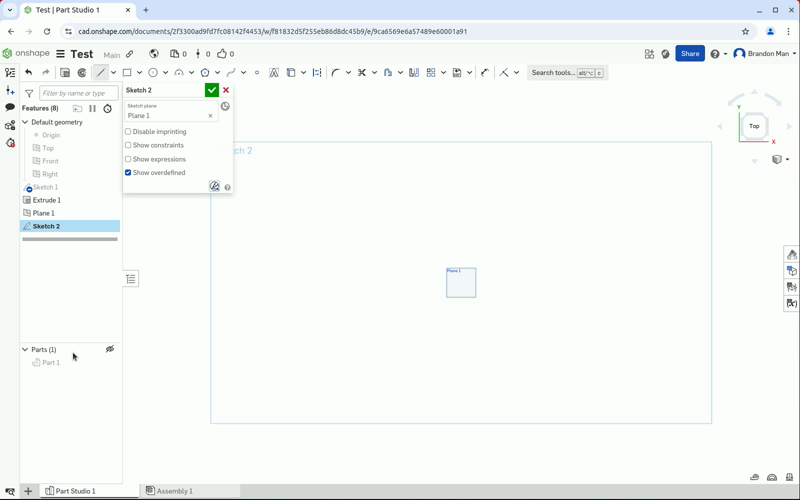
mouse_move(460, 282)
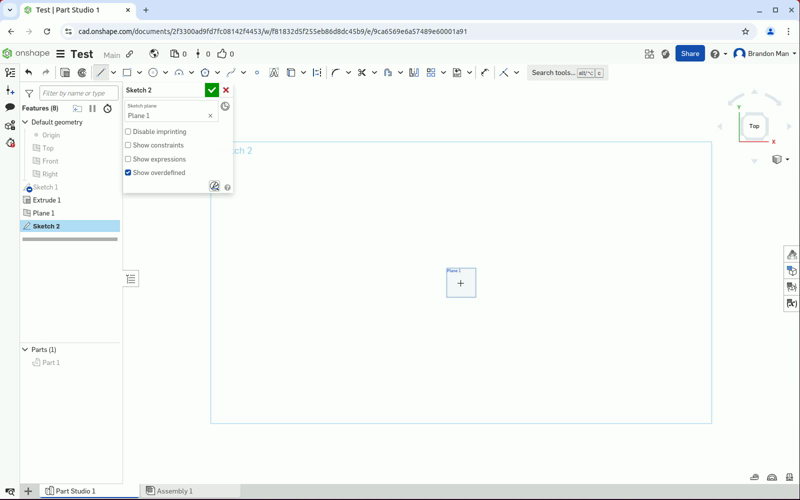
click(460, 282)
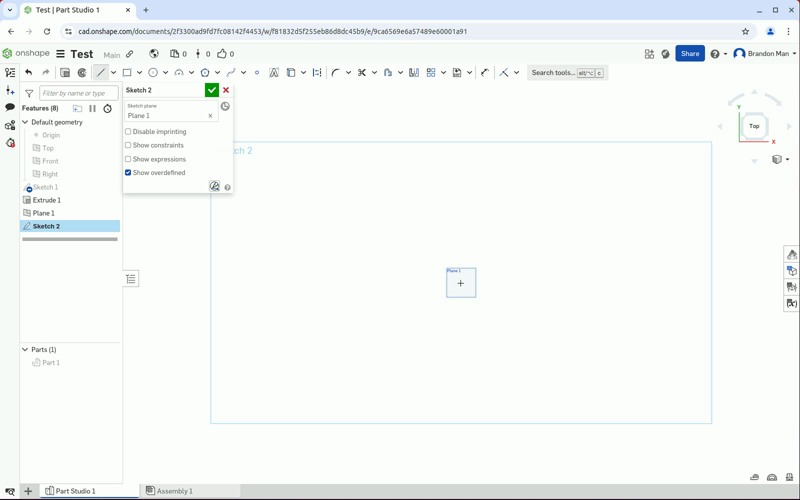
key_up(shift)
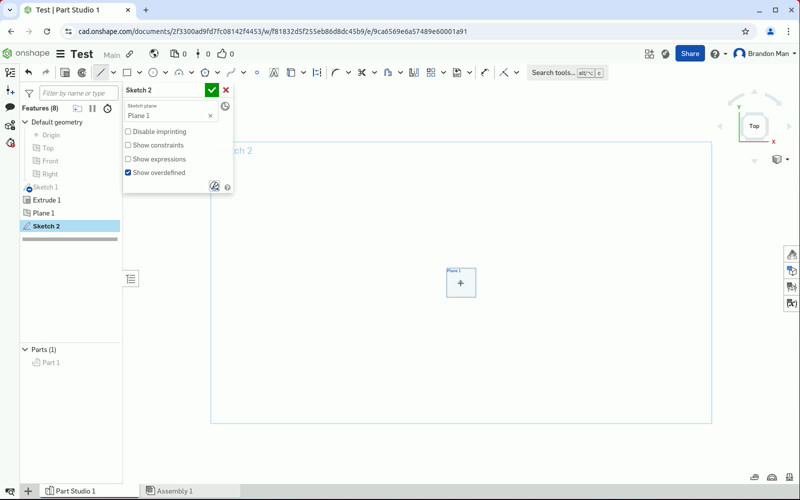
key_down(shift)
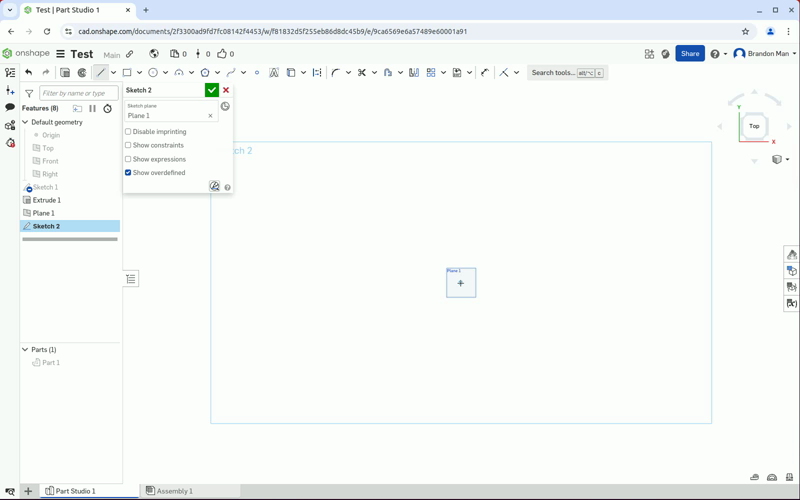
mouse_move(490, 282)
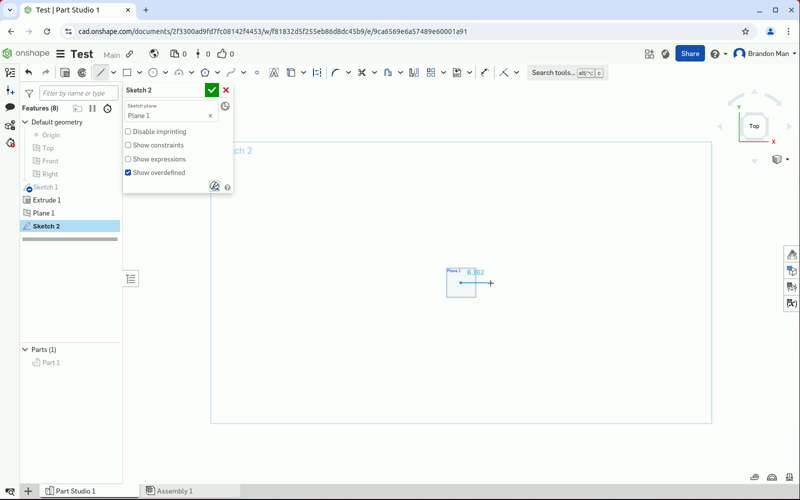
mouse_move(483, 282)
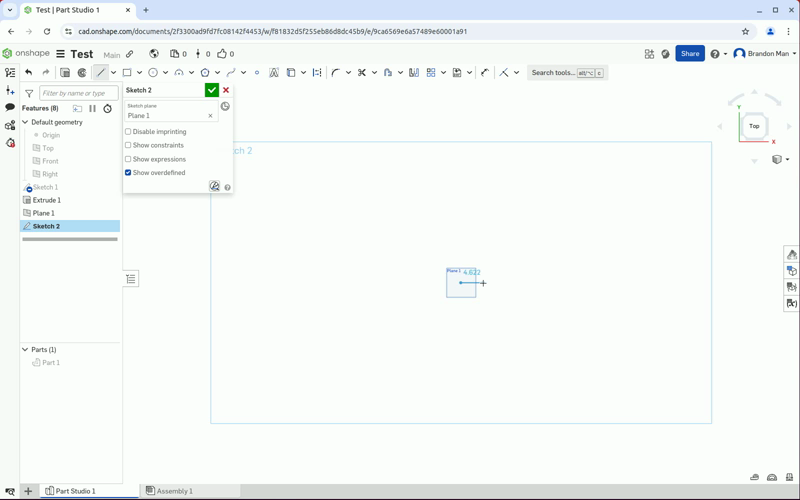
click(483, 282)
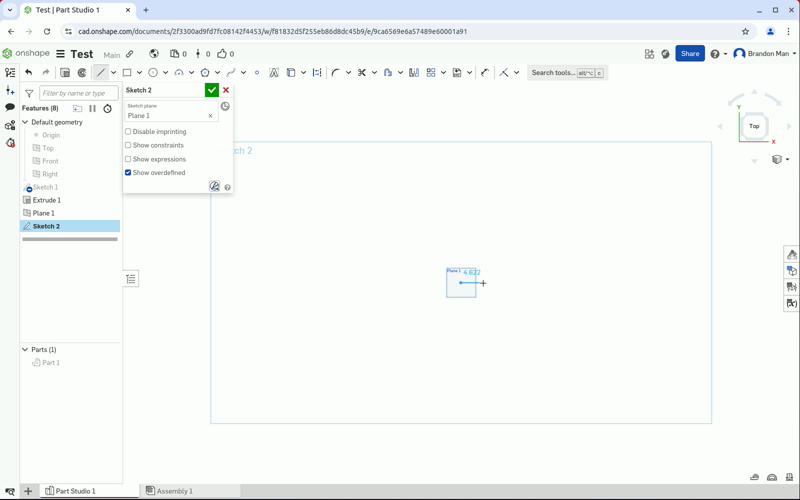
key_up(shift)
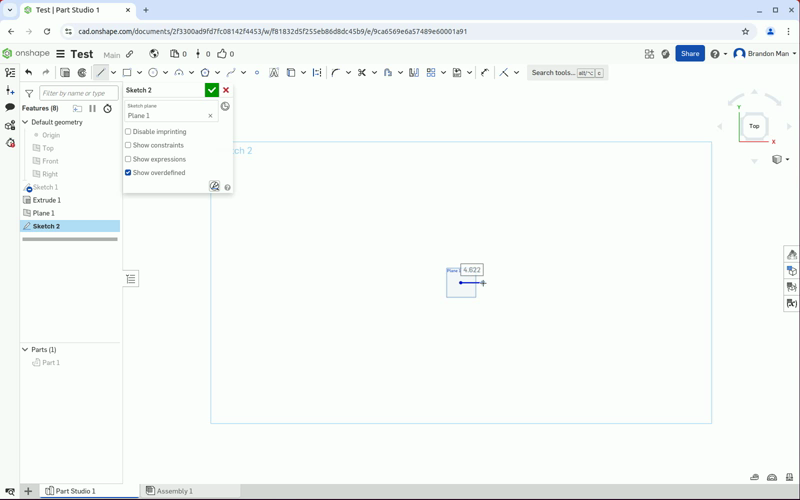
key_down(shift)
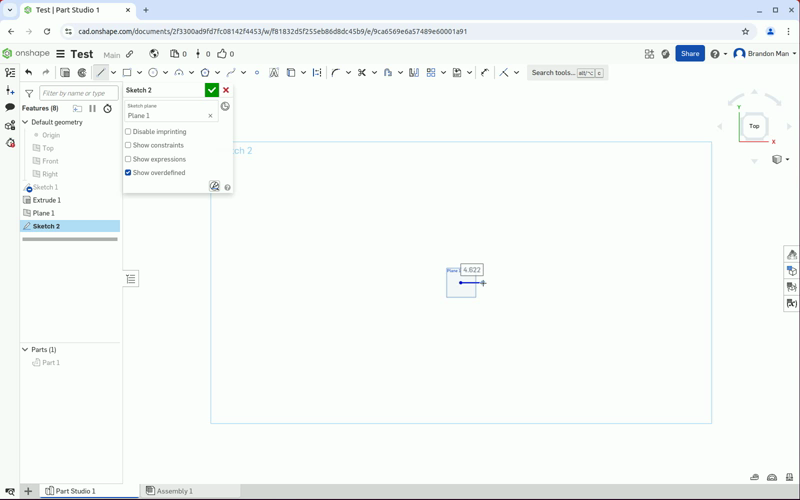
mouse_move(483, 170)
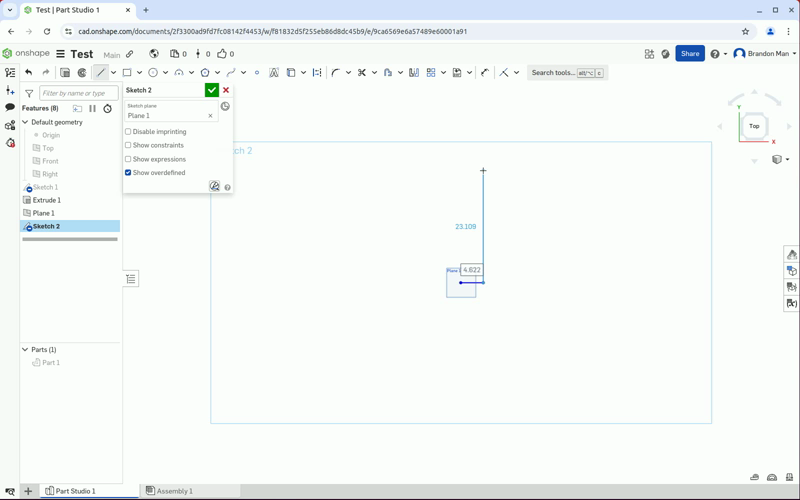
click(483, 170)
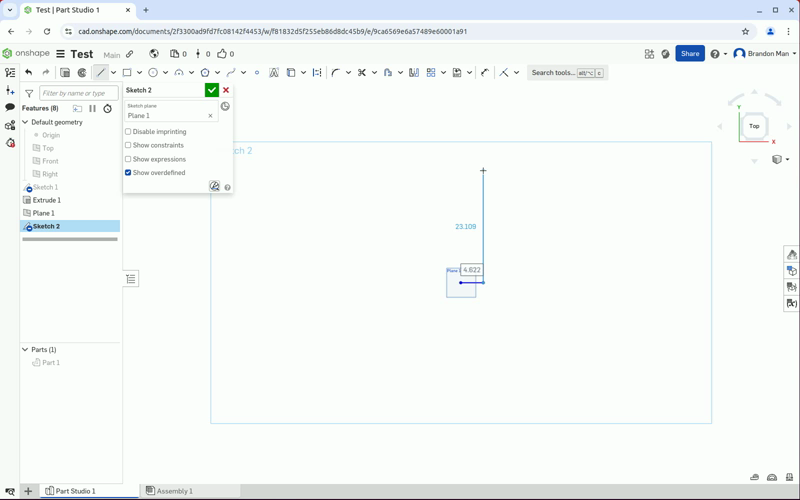
key_up(shift)
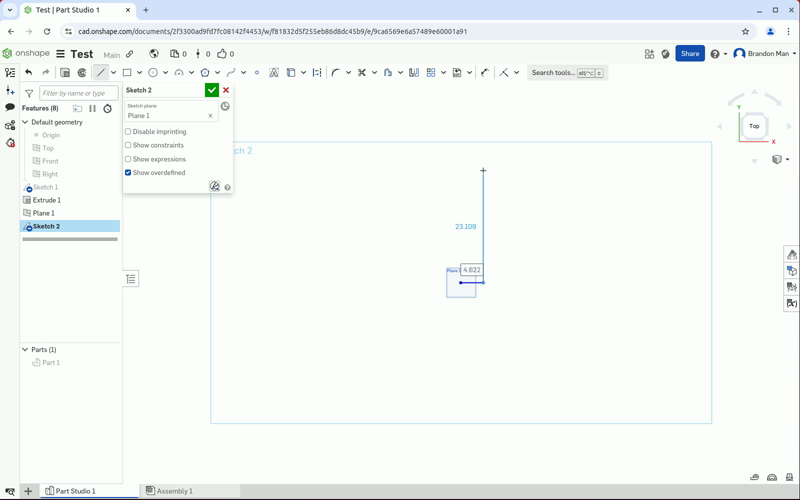
key_down(shift)
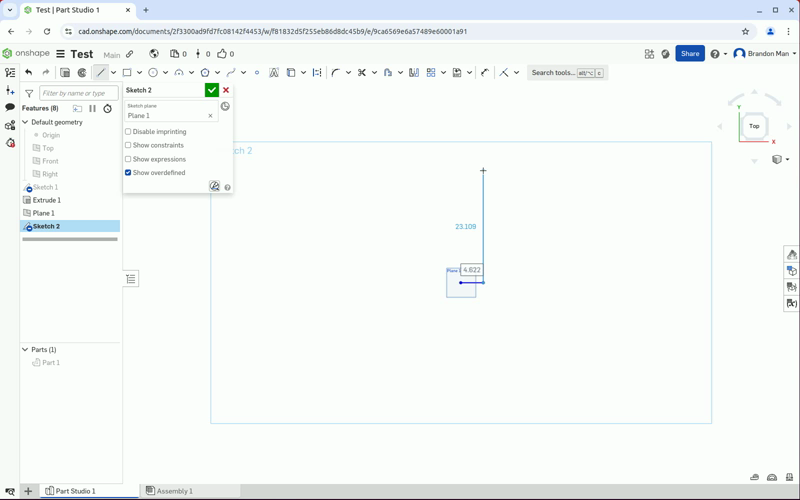
mouse_move(513, 170)
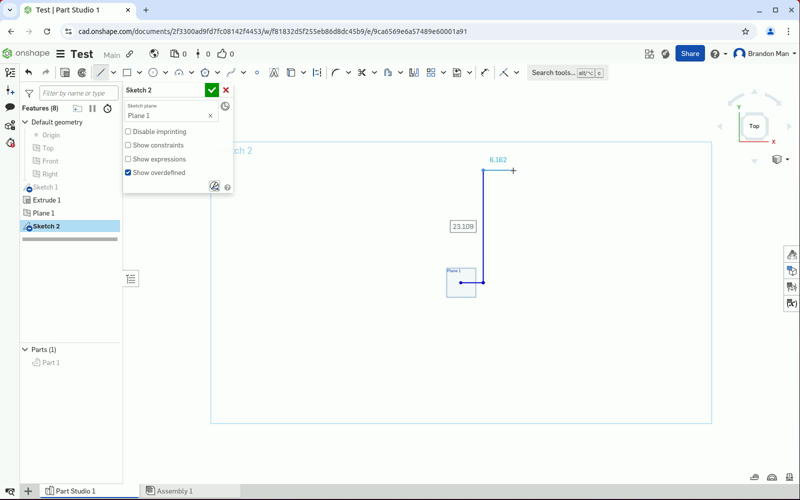
mouse_move(460, 170)
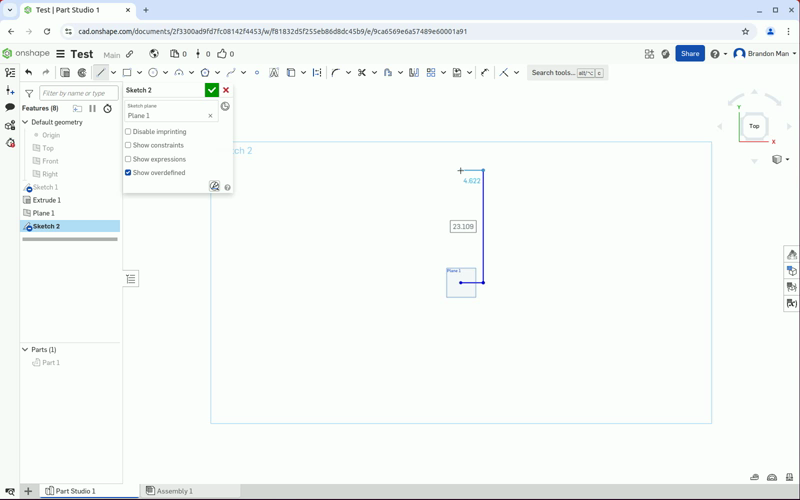
click(460, 170)
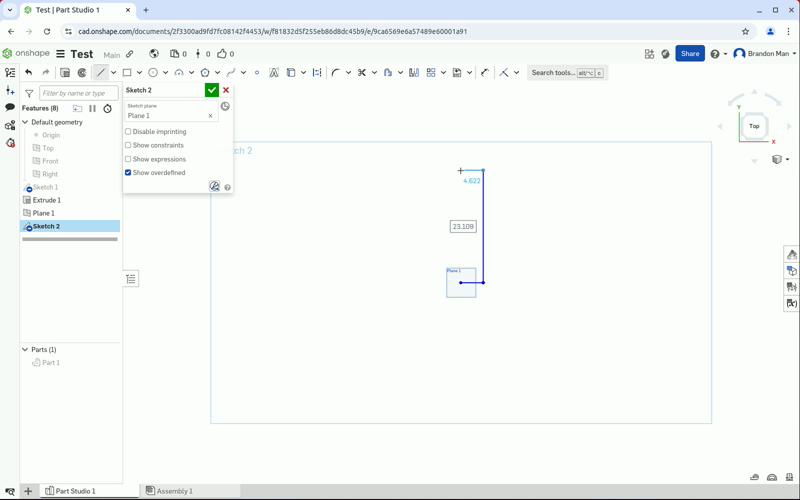
key_up(shift)
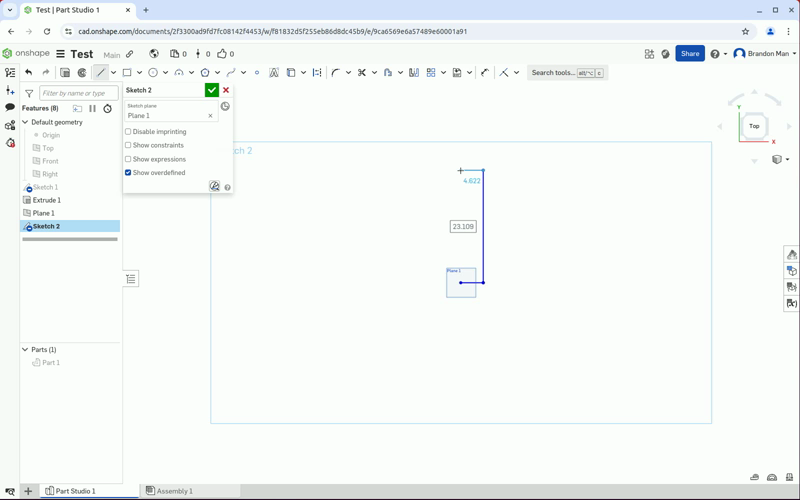
key_down(shift)
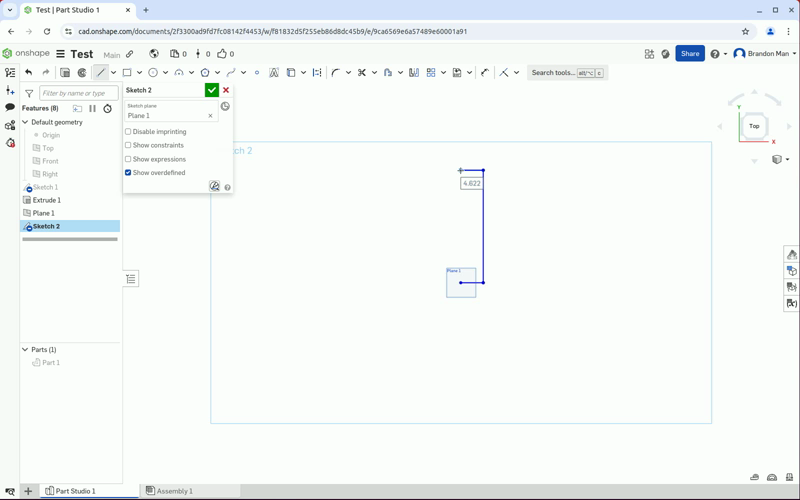
mouse_move(460, 282)
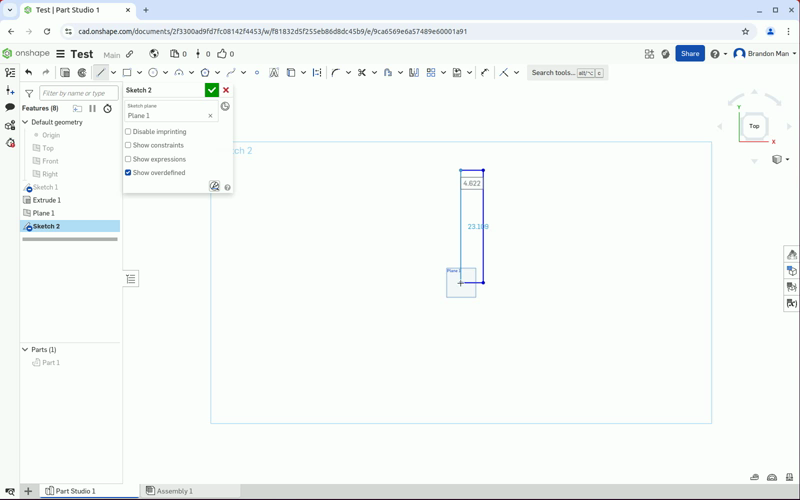
key_up(shift)
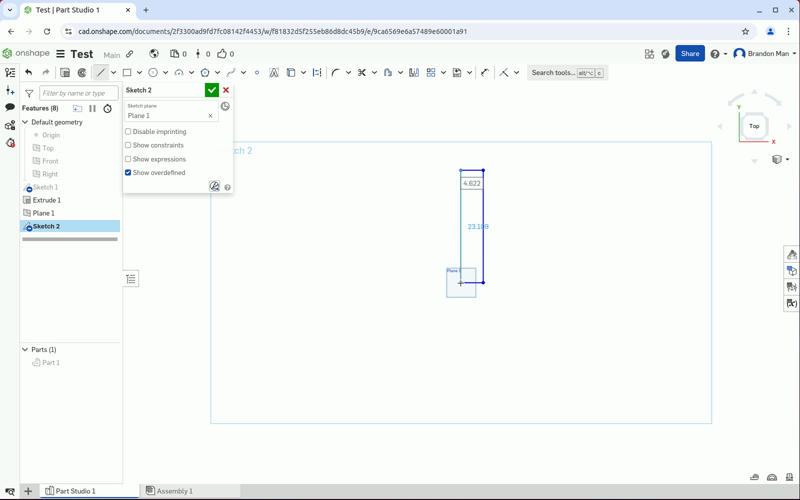
click(460, 282)
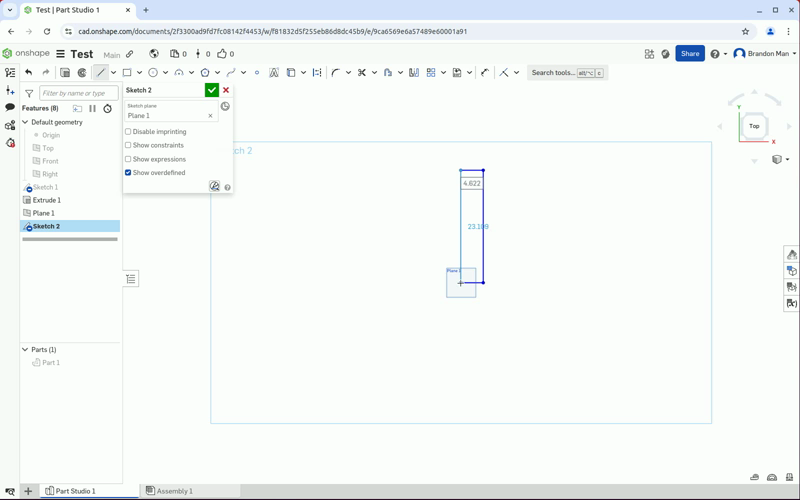
key(esc)
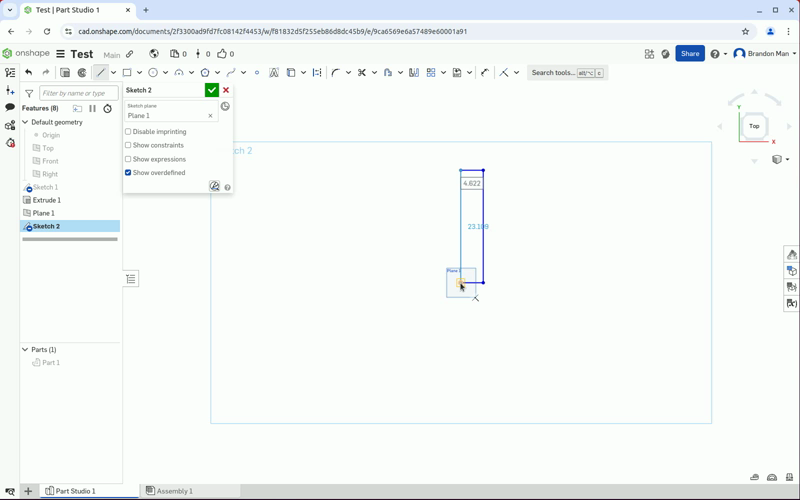
mouse_move(463, 270)
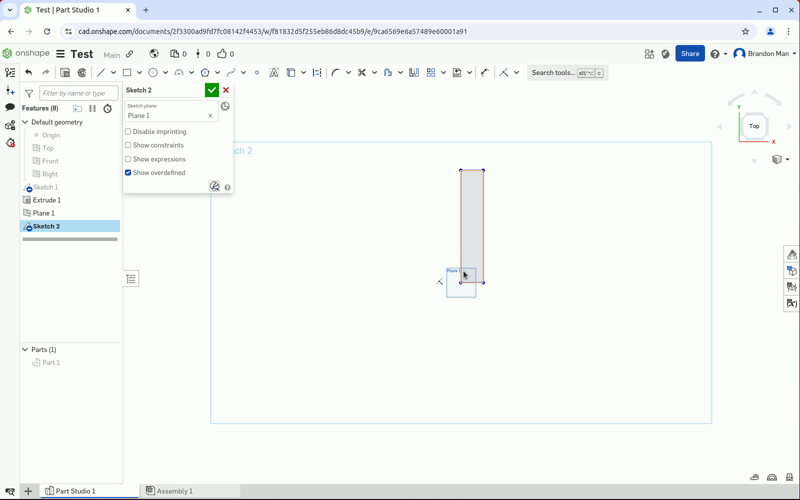
click(463, 270)
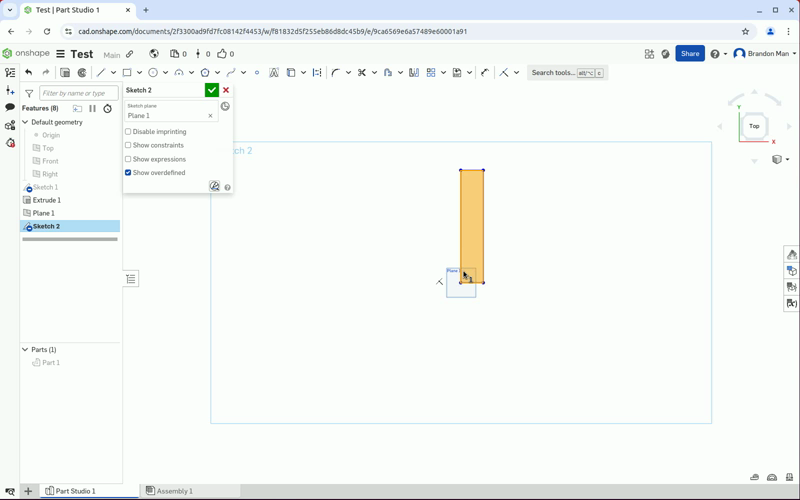
mouse_move(73, 352)
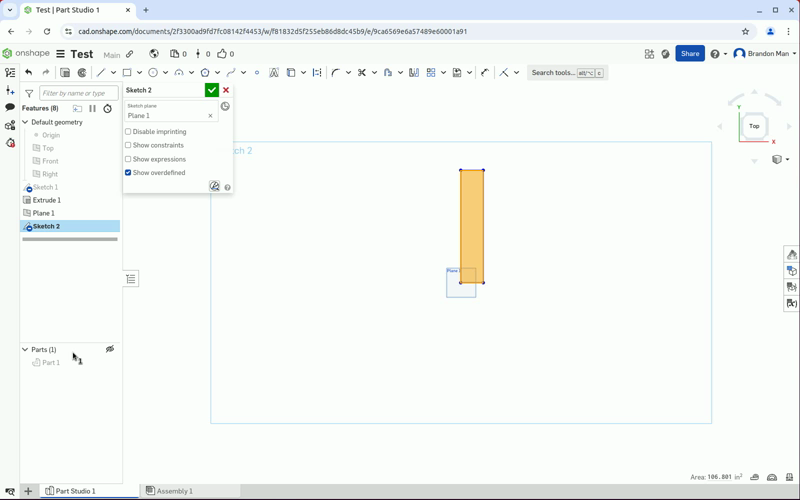
key(shift+y)
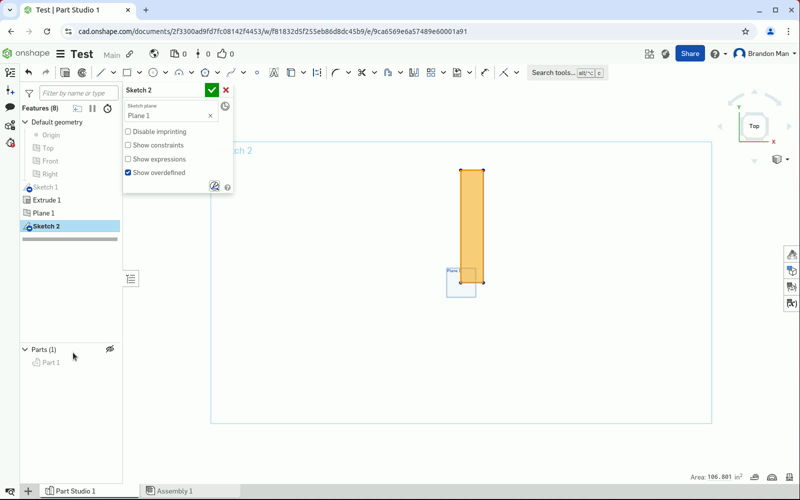
key(shift+e)
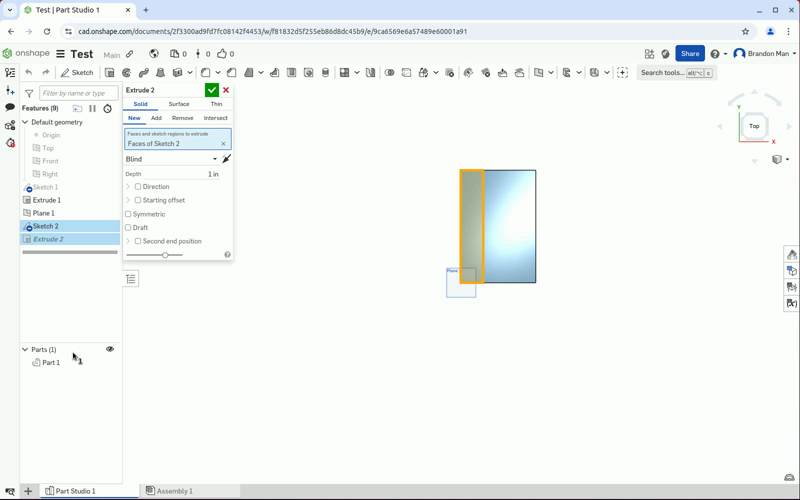
mouse_move(143, 106)
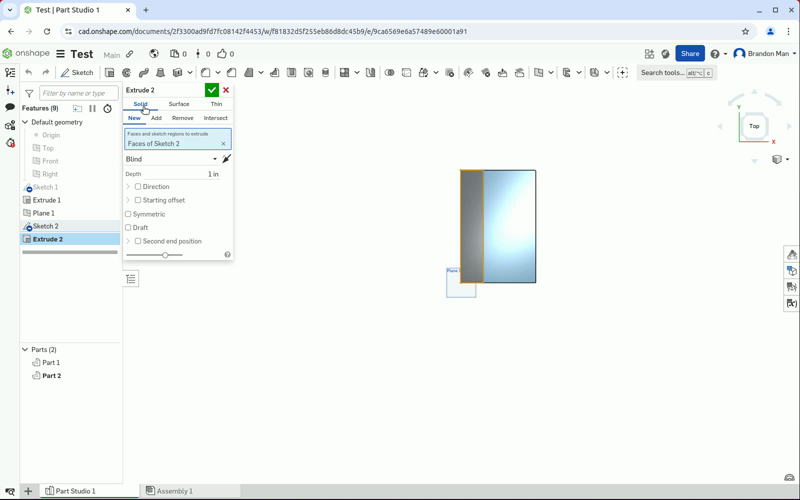
click(143, 106)
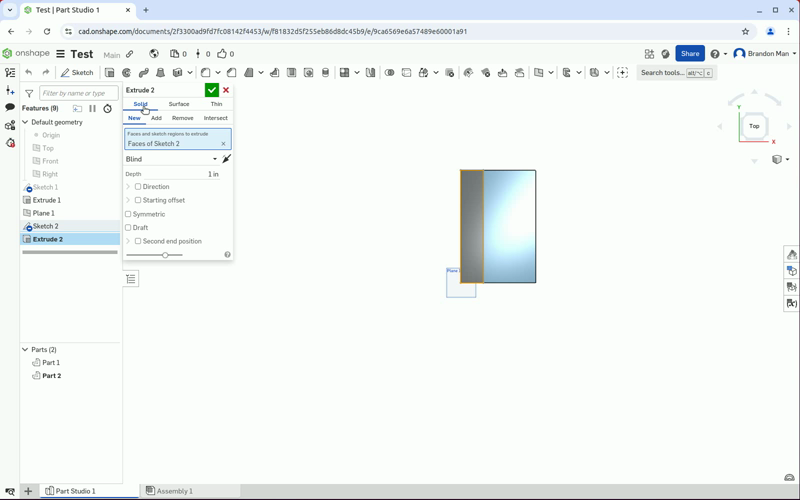
mouse_move(186, 120)
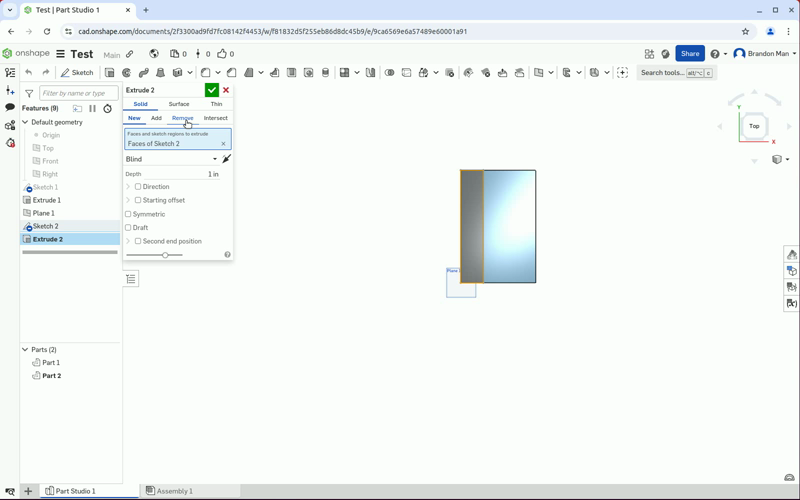
click(186, 120)
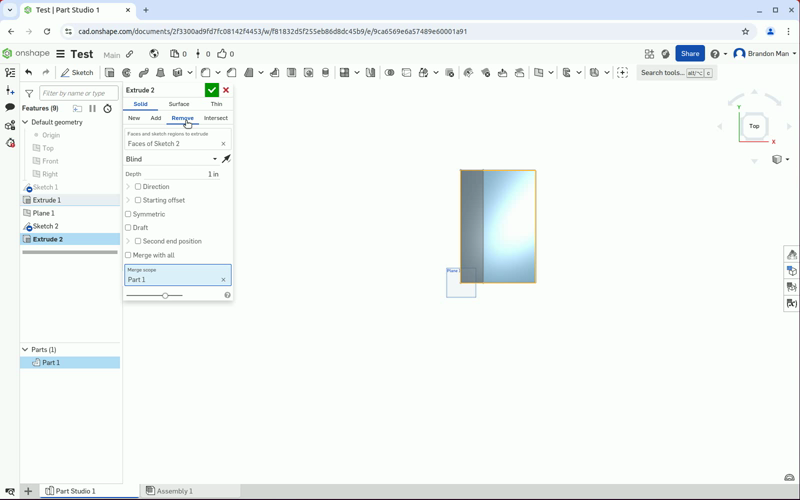
key(tab, 4)
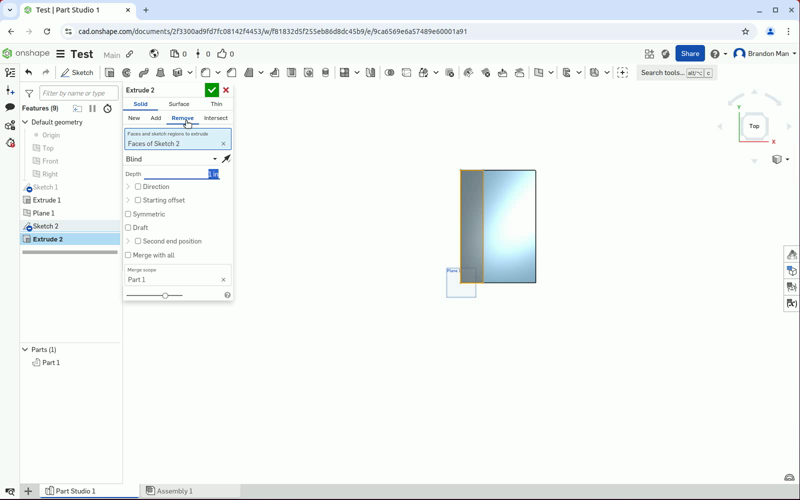
text(4.574)
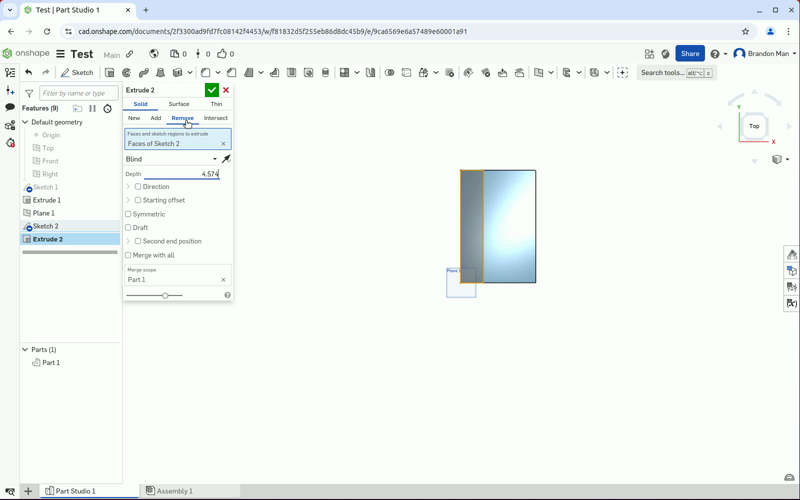
key(tab, 6)
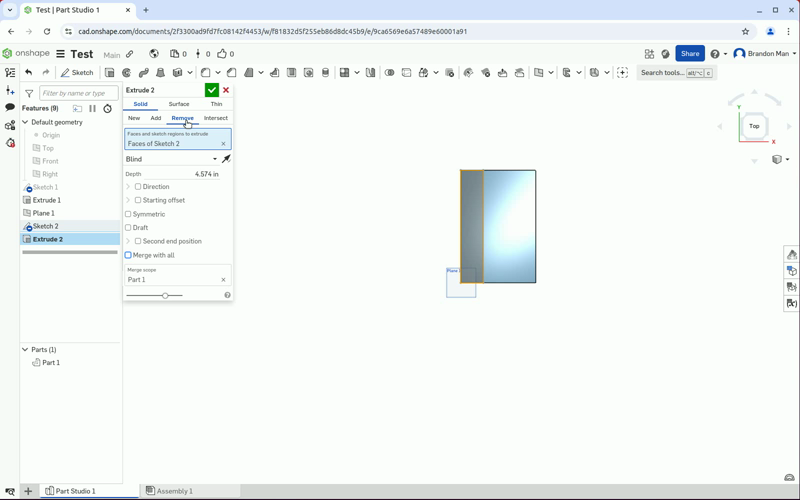
key(space)
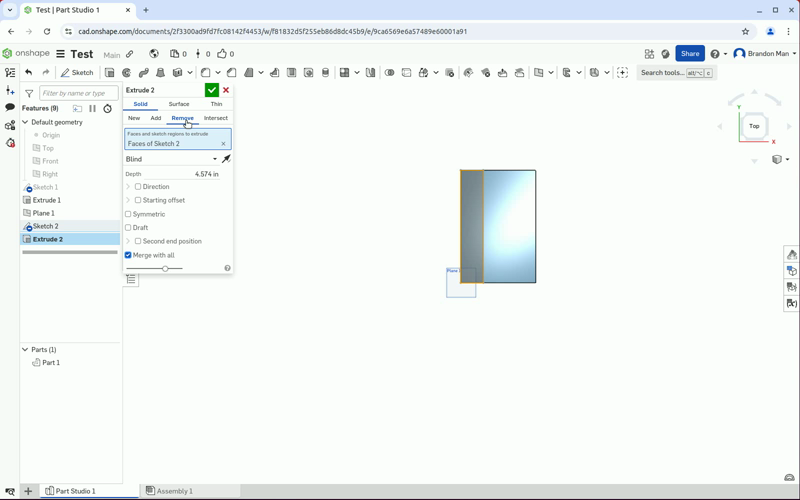
key(enter)
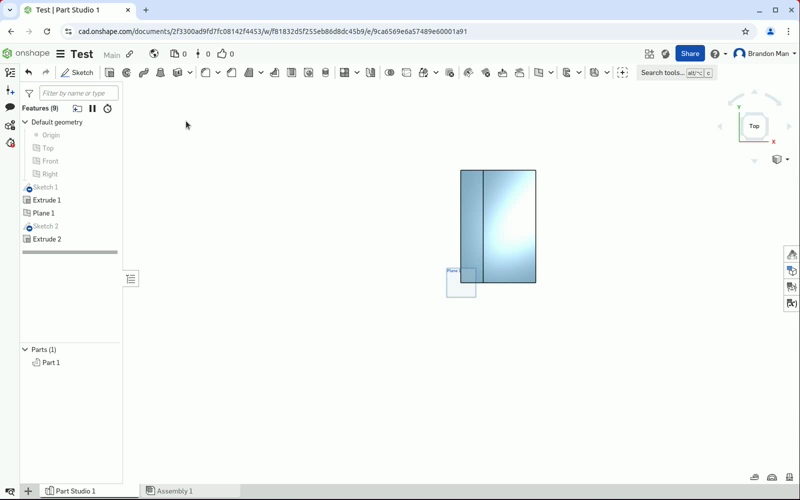
key(shift+h)
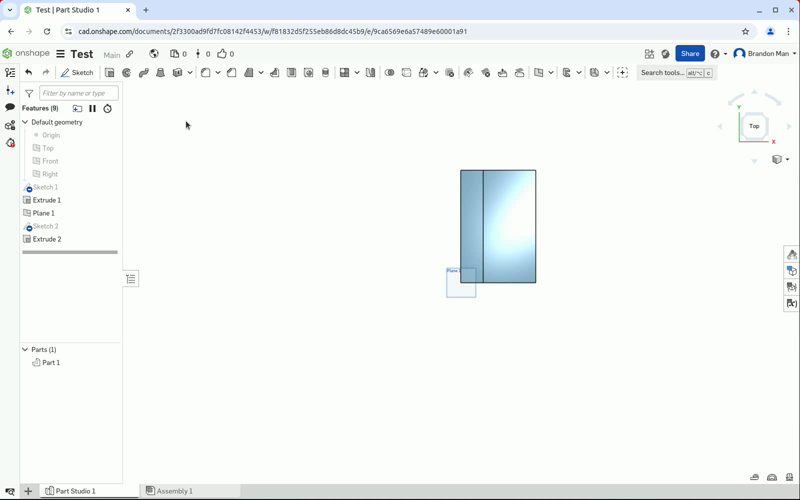
key(shift+h)
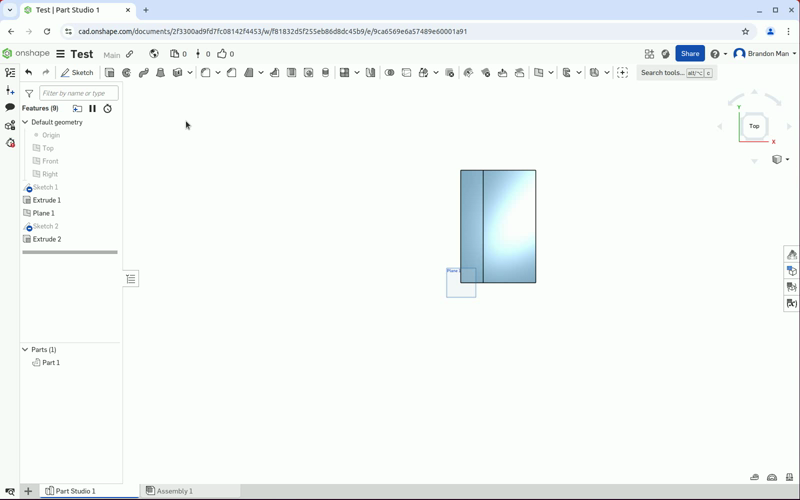
mouse_move(73, 189)
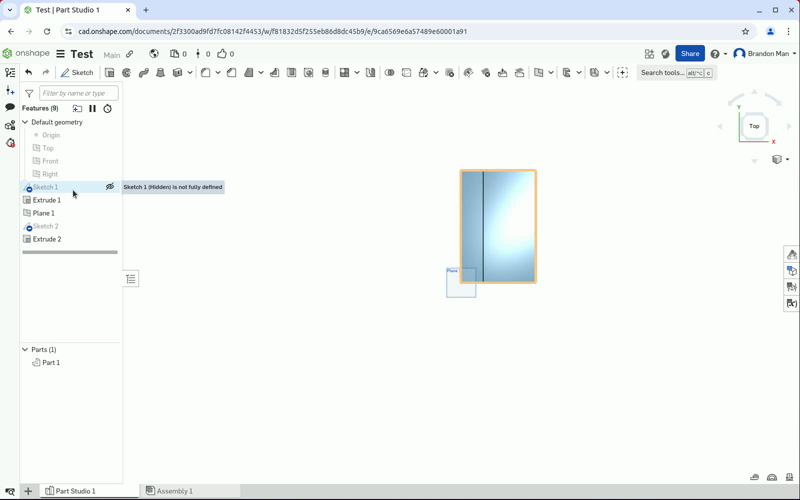
click(73, 189)
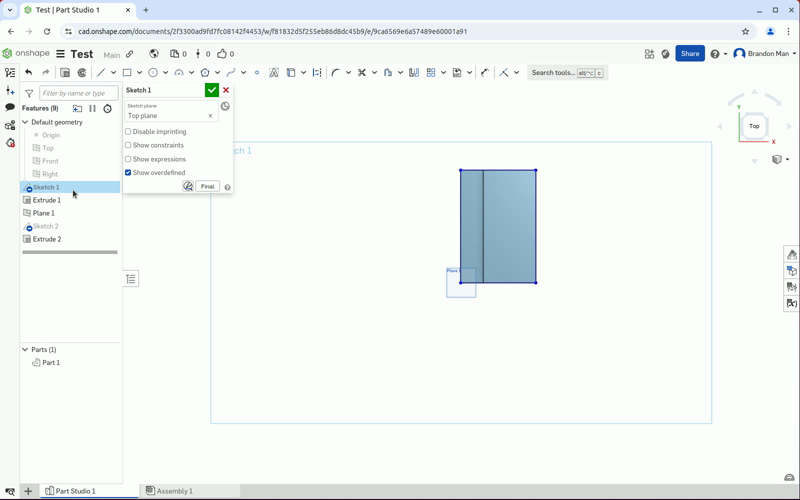
mouse_move(229, 92)
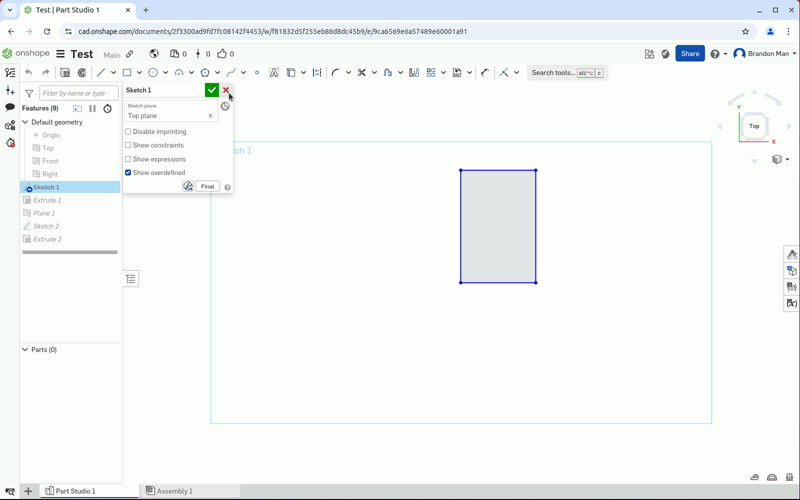
click(229, 92)
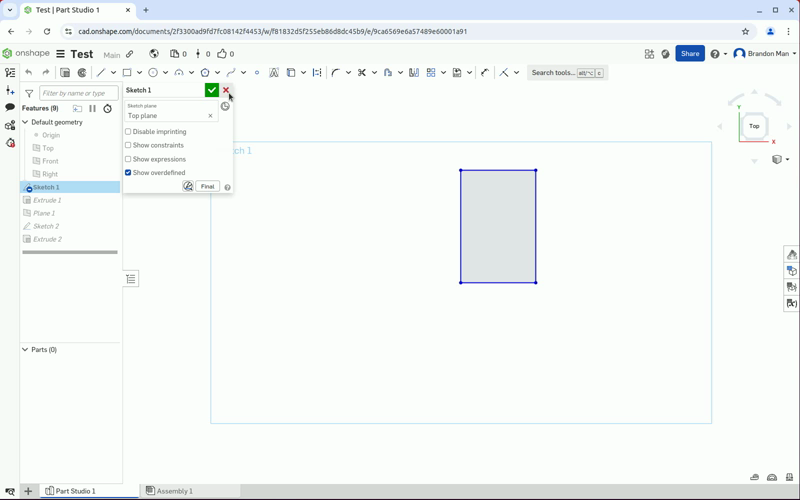
key(shift+s)
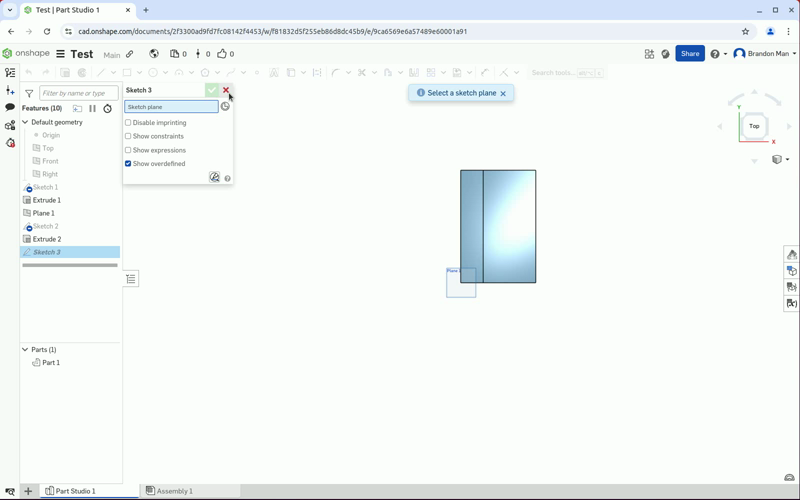
mouse_move(73, 215)
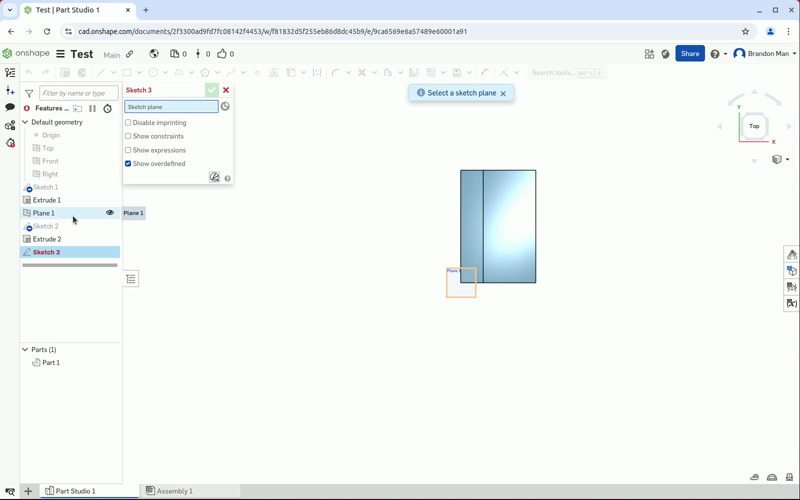
click(73, 215)
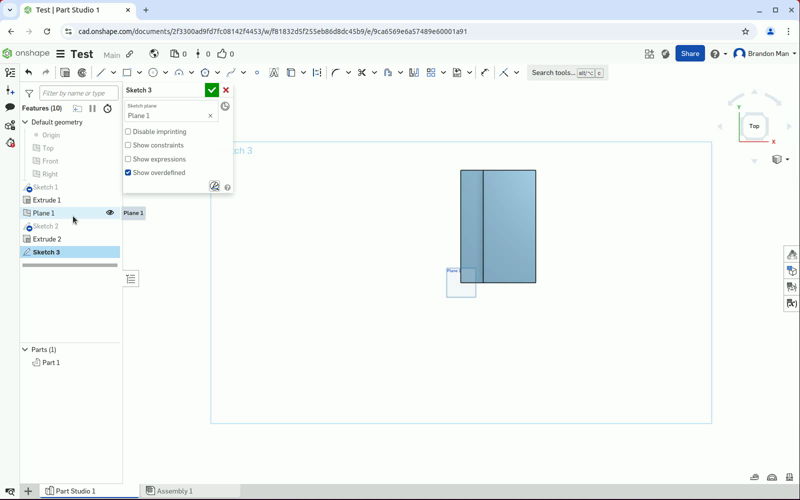
mouse_move(73, 352)
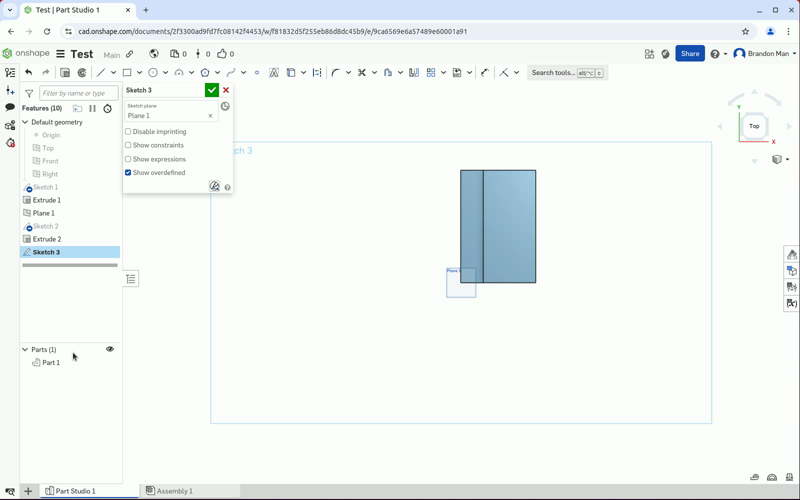
key(y)
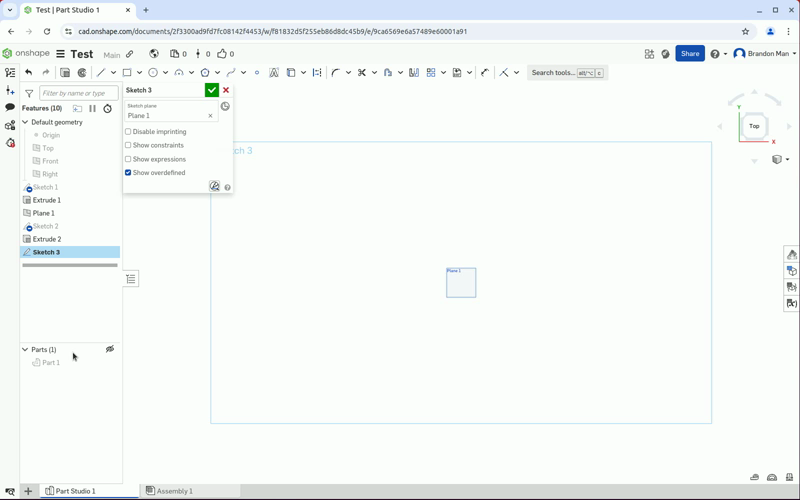
key(c)
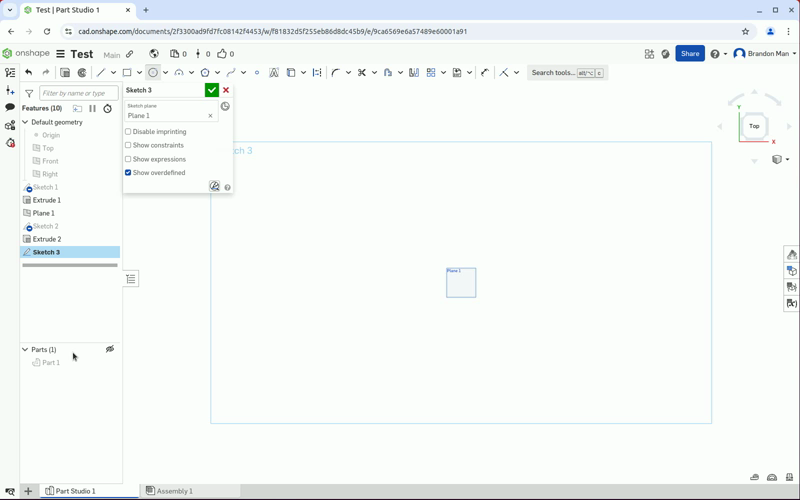
key_down(shift)
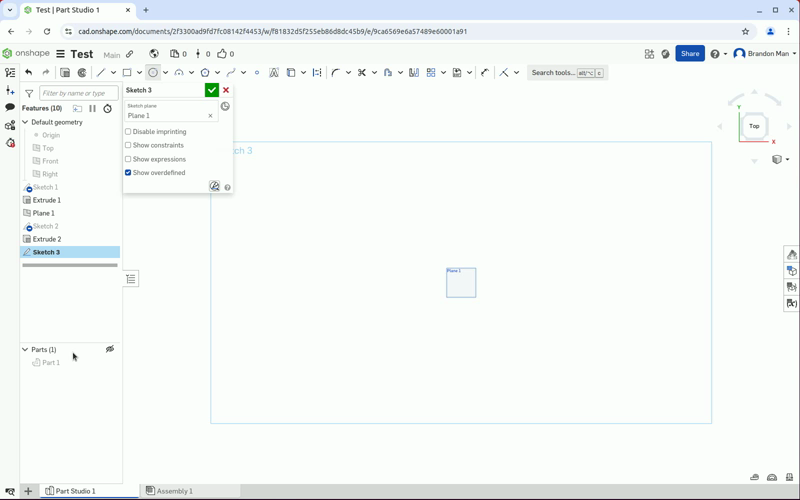
mouse_move(510, 226)
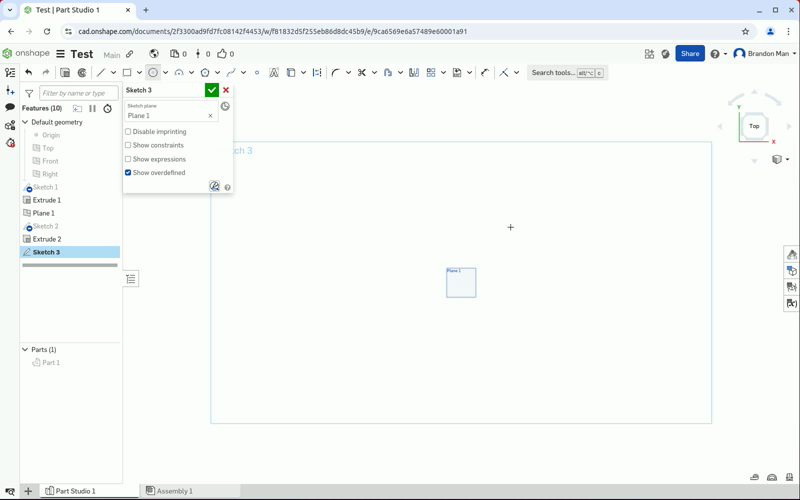
click(510, 226)
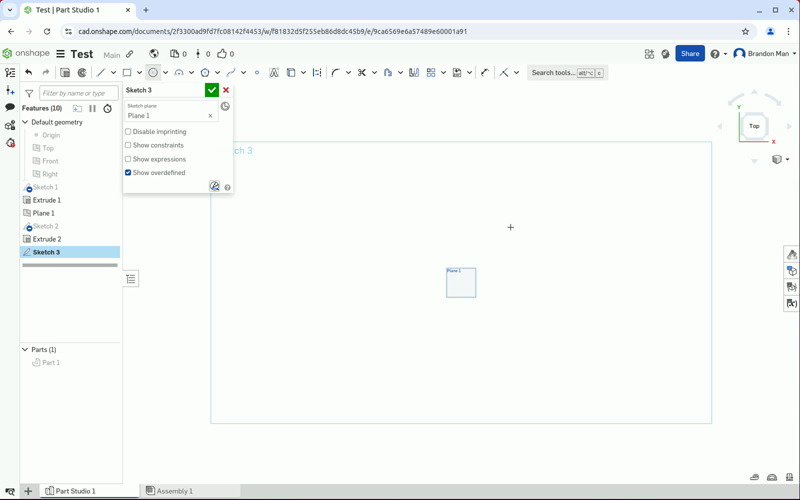
key_up(shift)
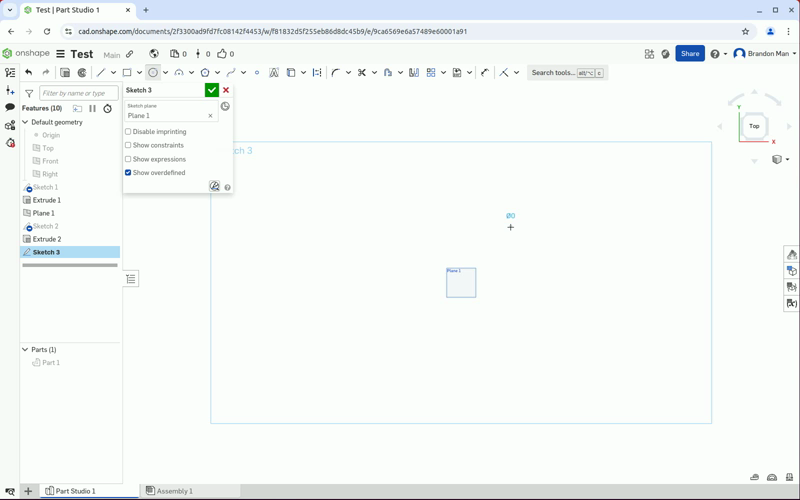
mouse_move(526, 226)
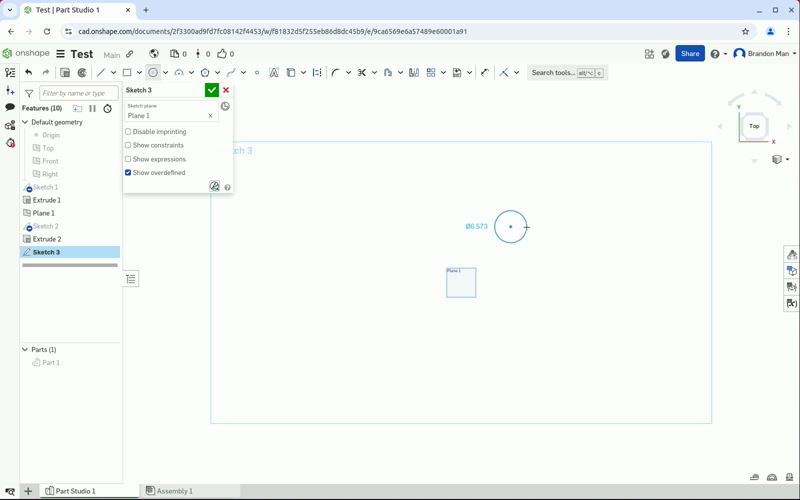
click(526, 226)
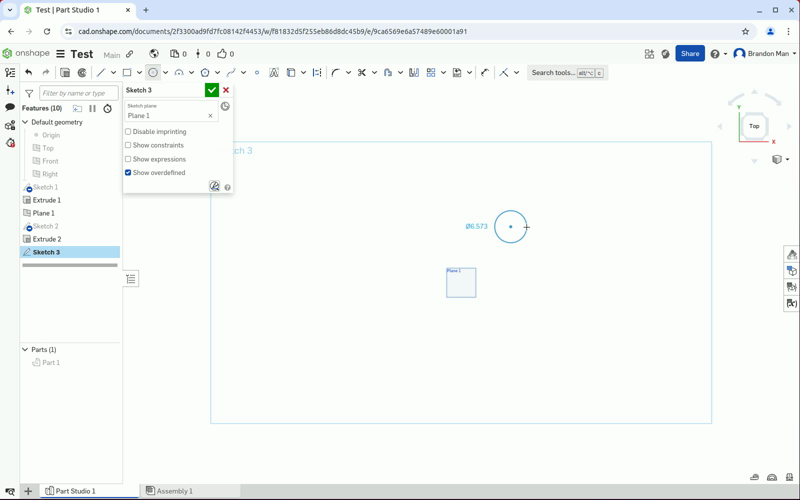
key(esc)
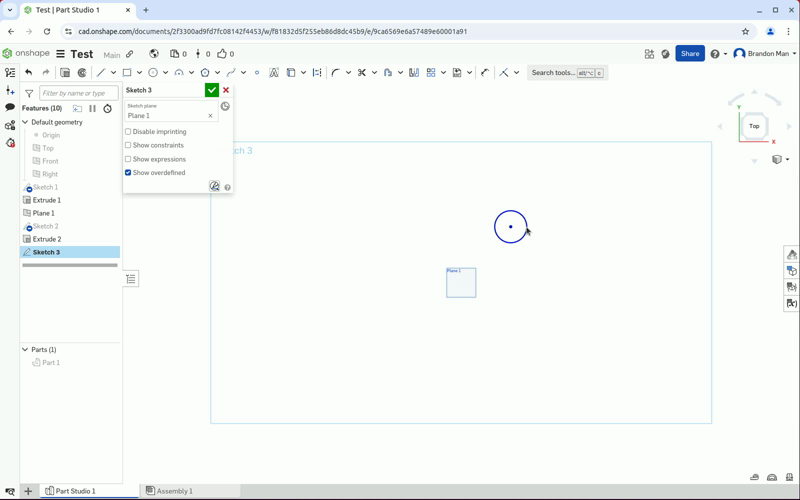
mouse_move(510, 222)
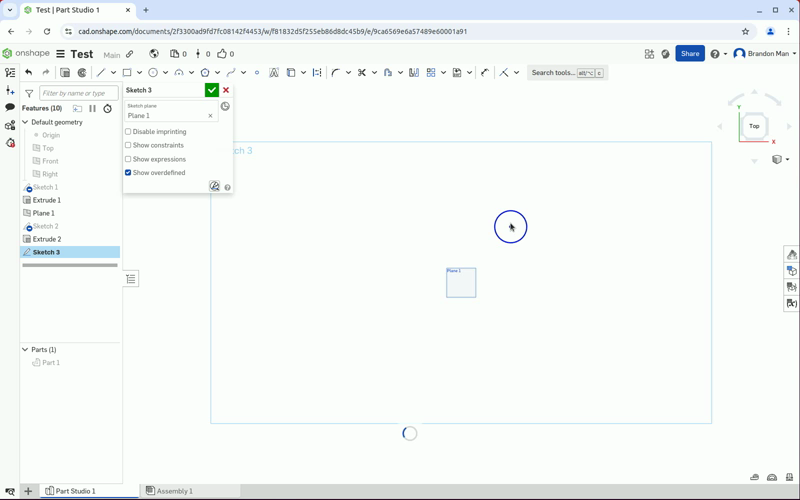
scroll(6)
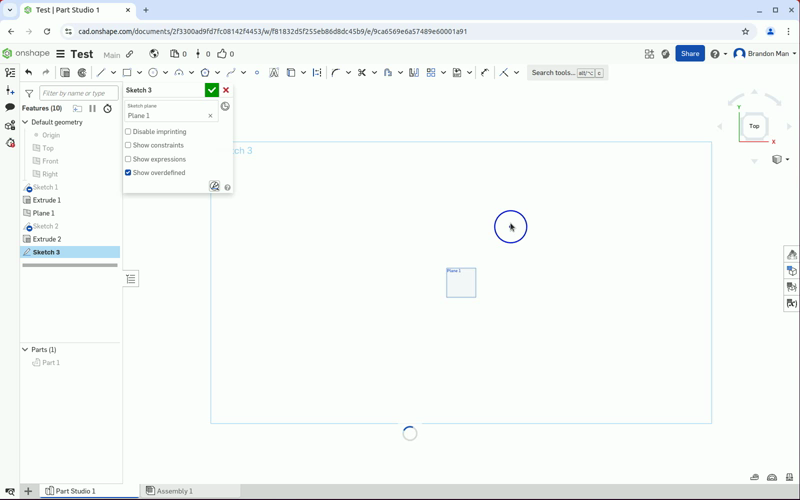
scroll(6)
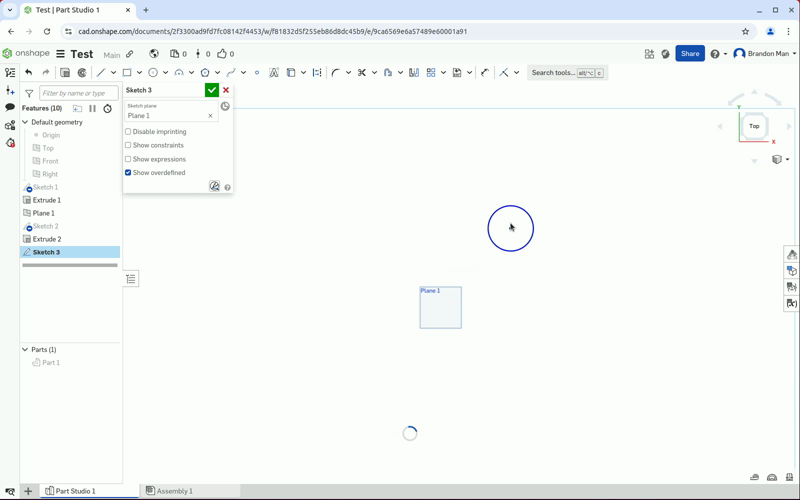
scroll(6)
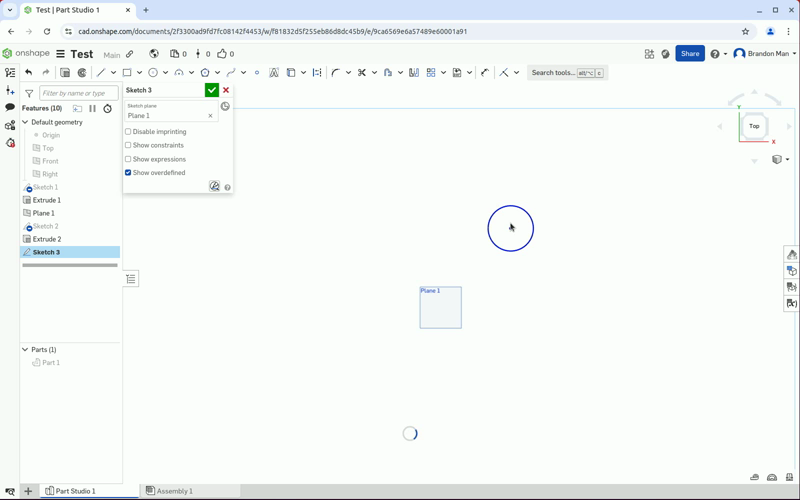
scroll(6)
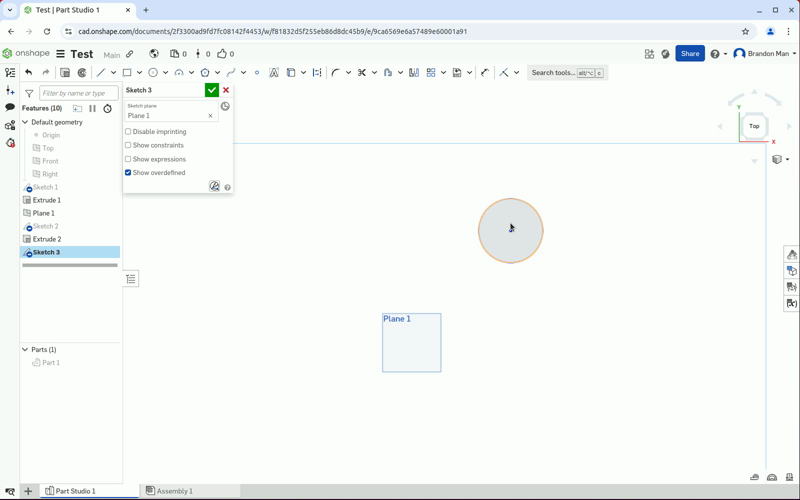
scroll(6)
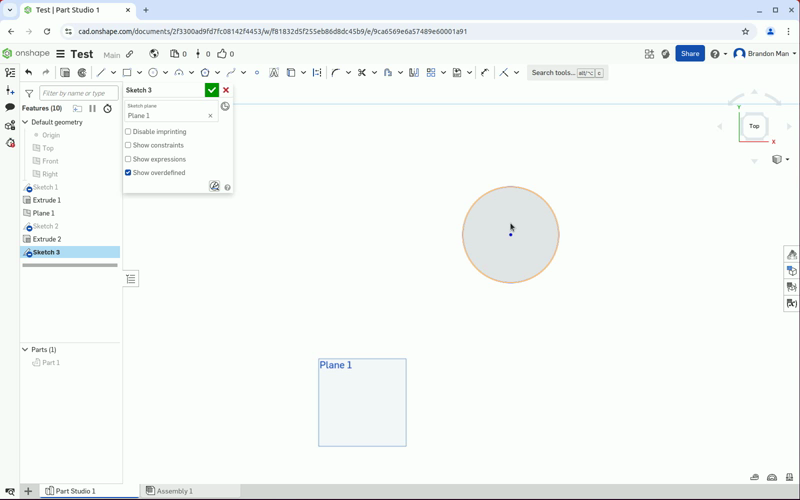
scroll(6)
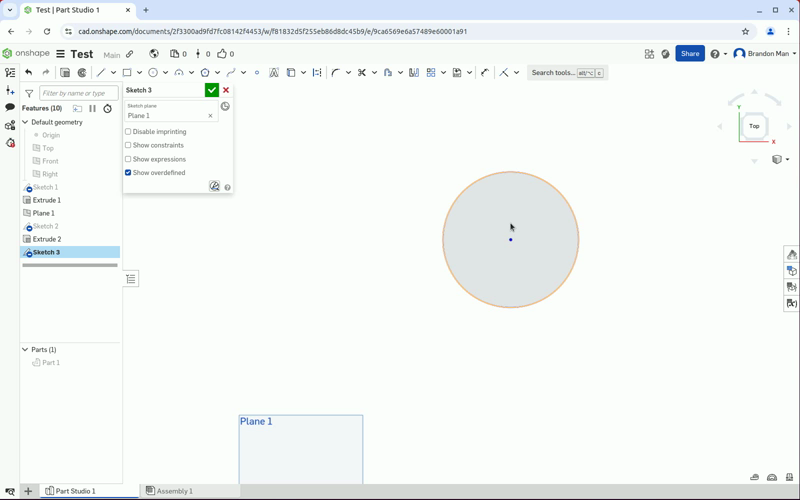
scroll(6)
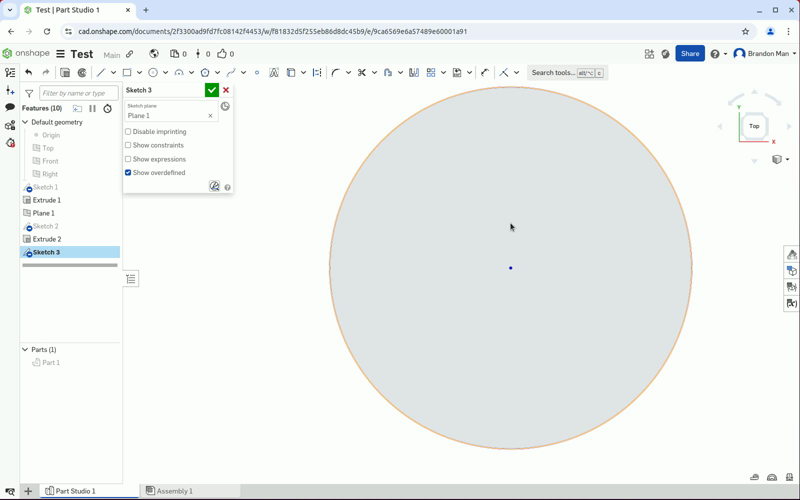
click(510, 222)
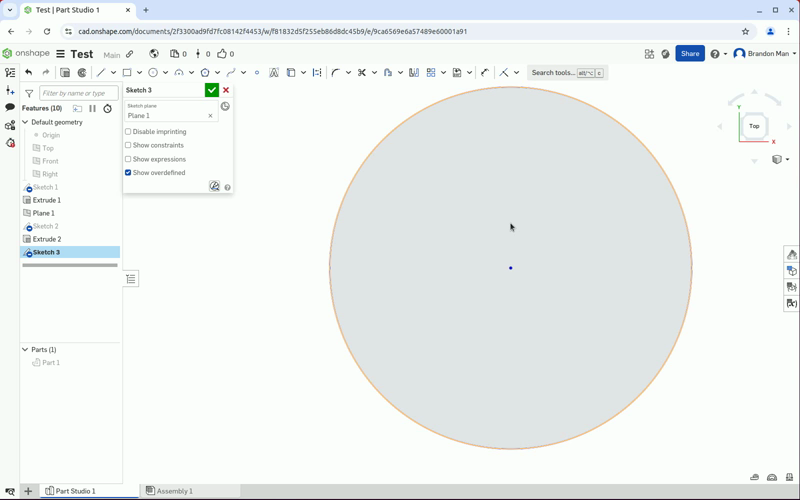
scroll(-6)
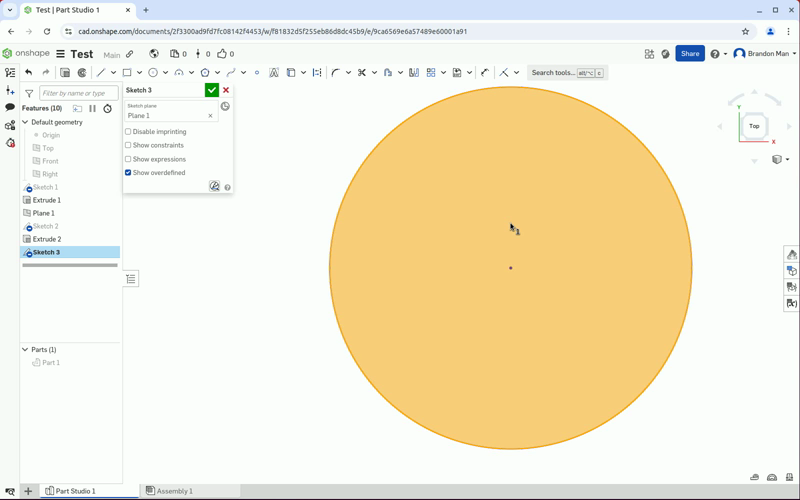
scroll(-6)
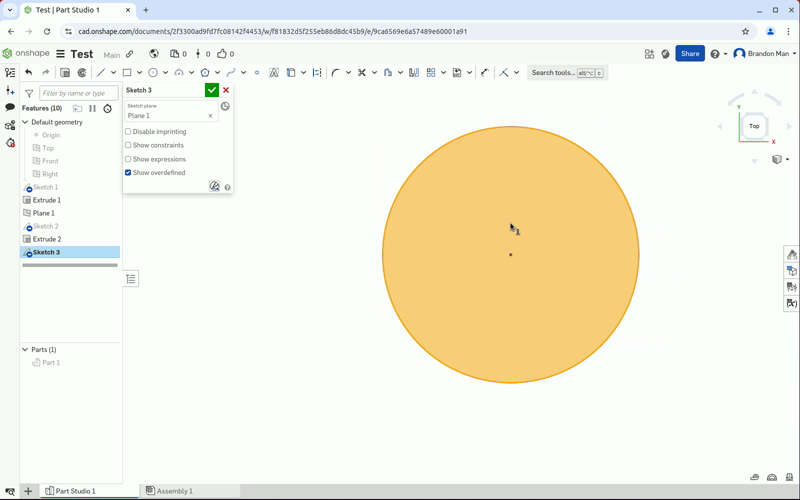
scroll(-6)
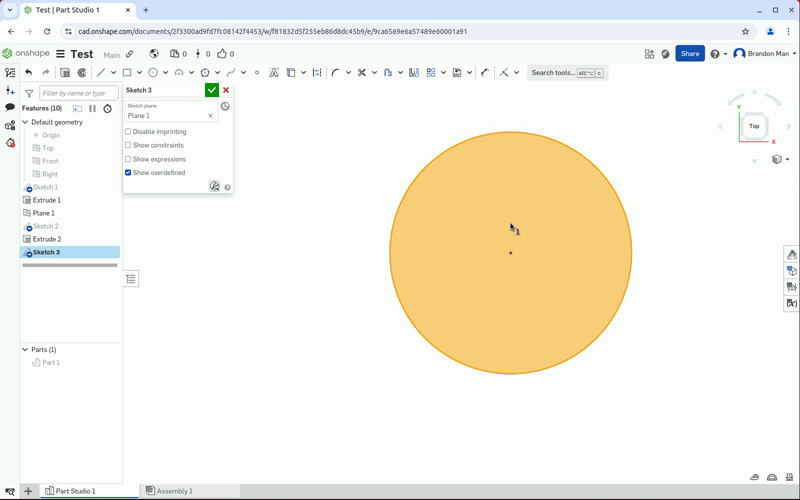
scroll(-6)
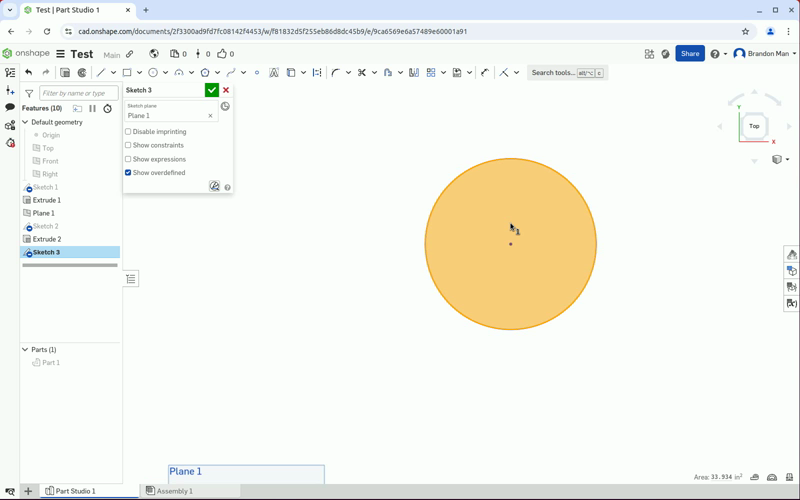
scroll(-6)
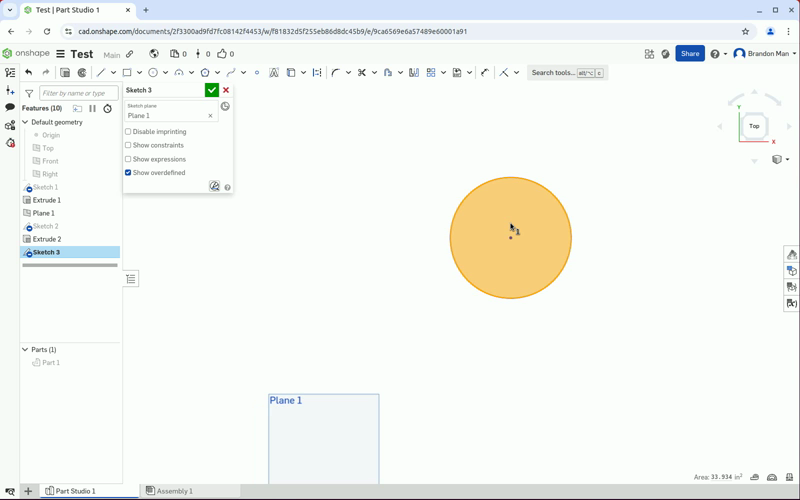
scroll(-6)
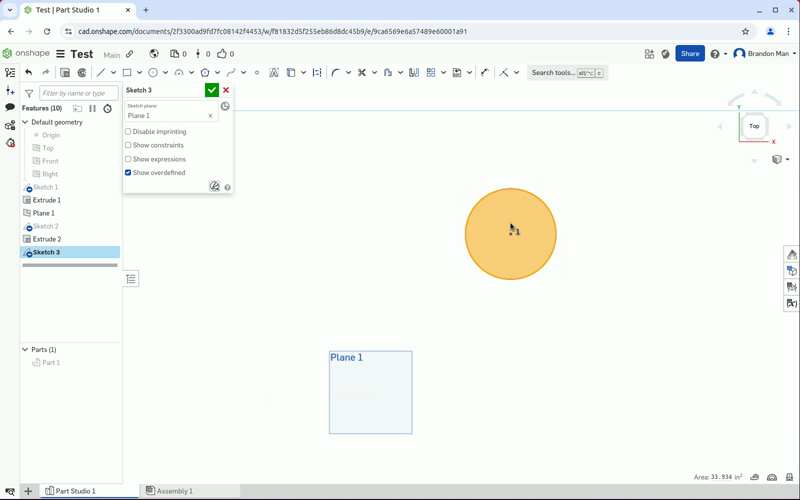
scroll(-6)
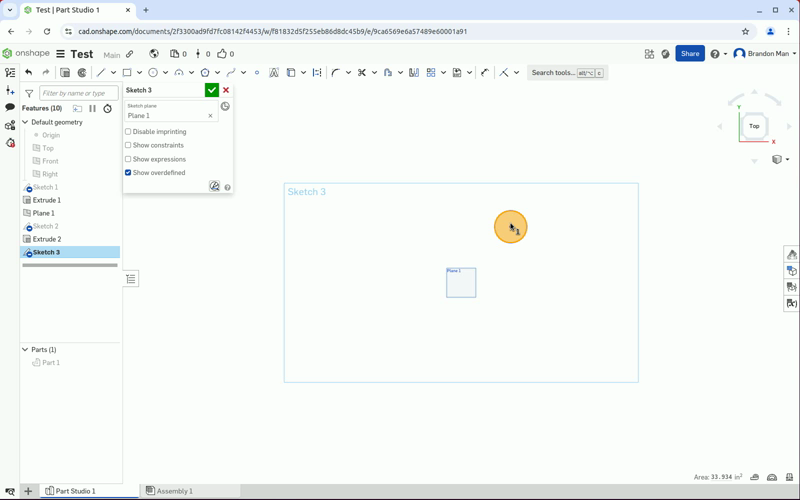
mouse_move(73, 352)
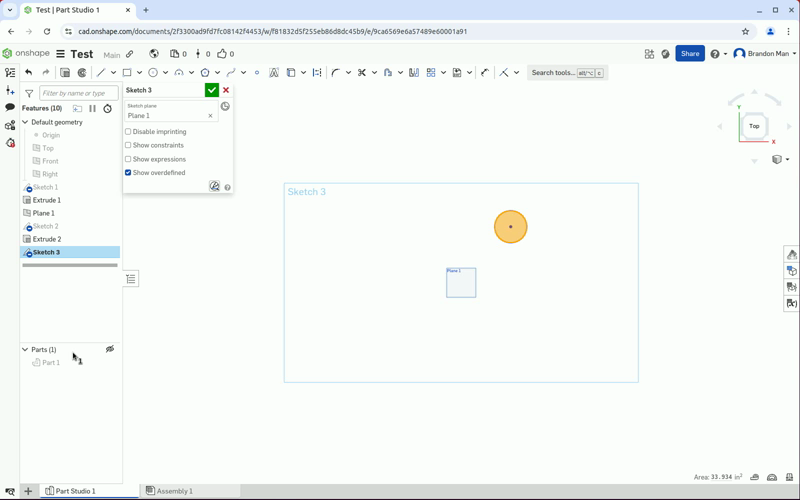
key(shift+y)
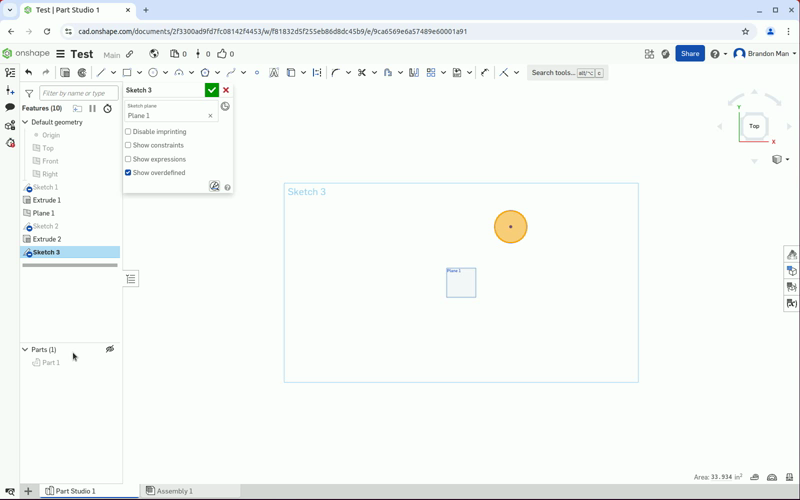
key(shift+e)
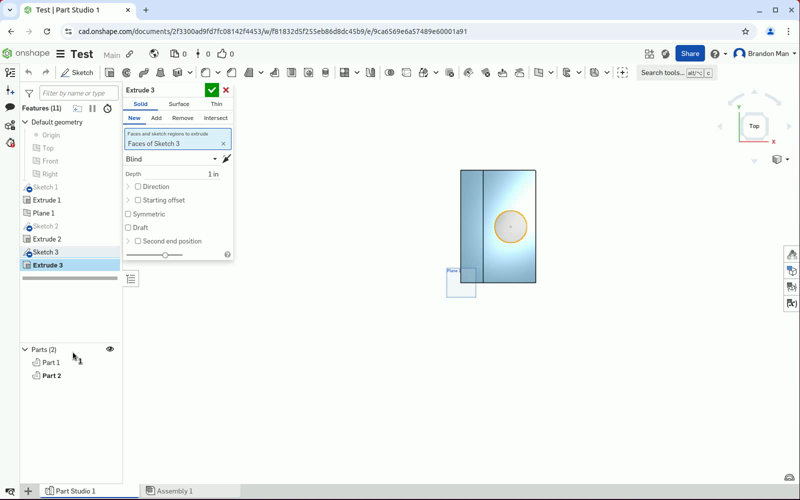
mouse_move(143, 106)
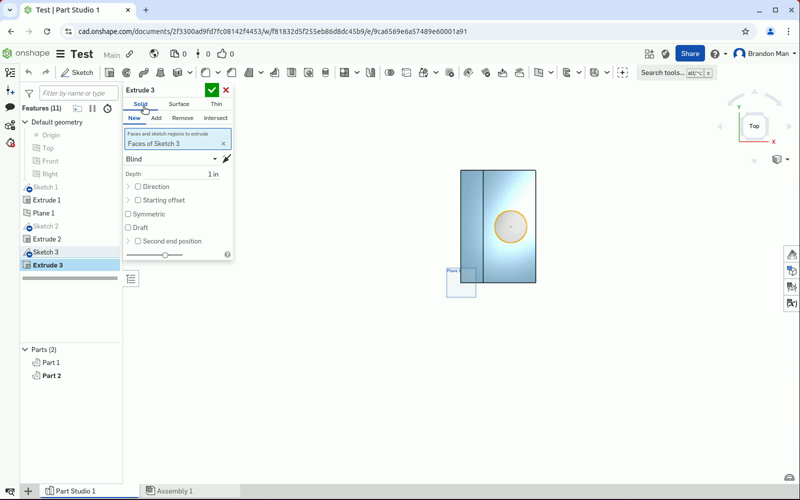
click(143, 106)
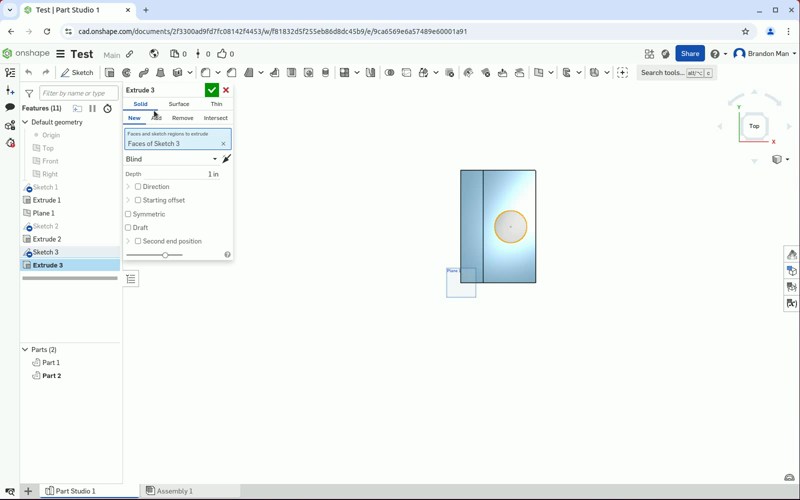
mouse_move(186, 120)
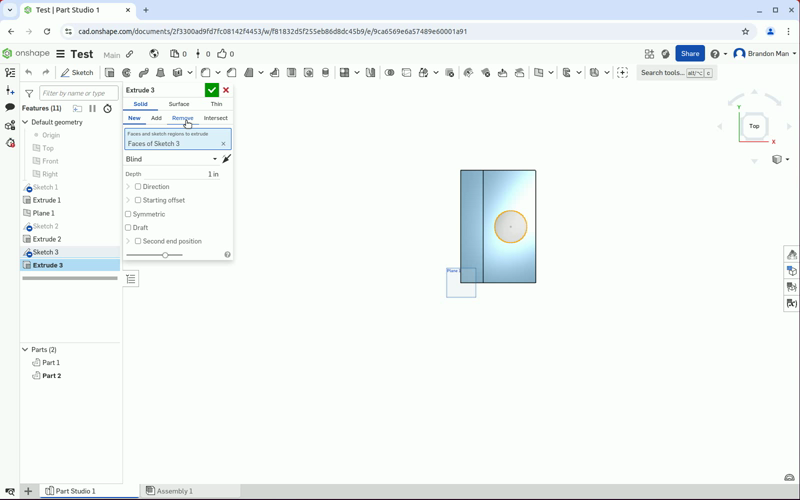
click(186, 120)
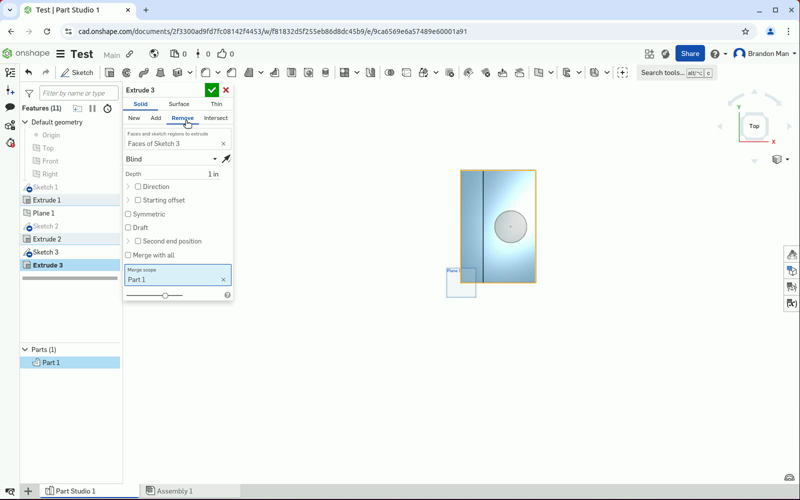
key(tab, 4)
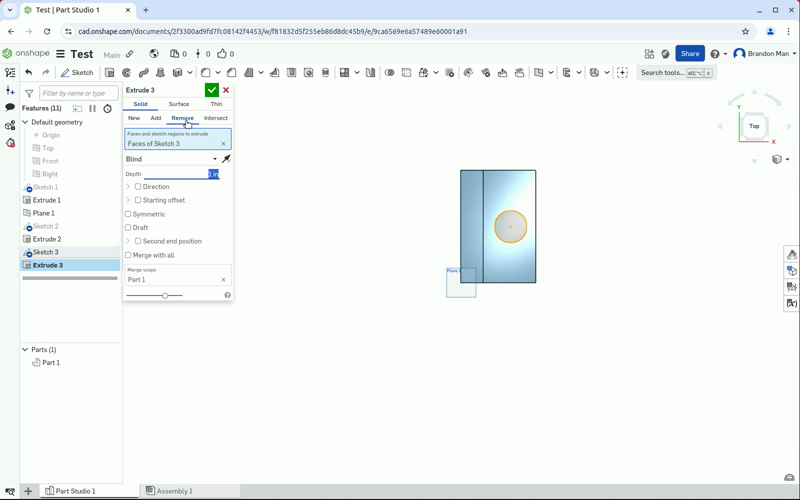
text(30.811)
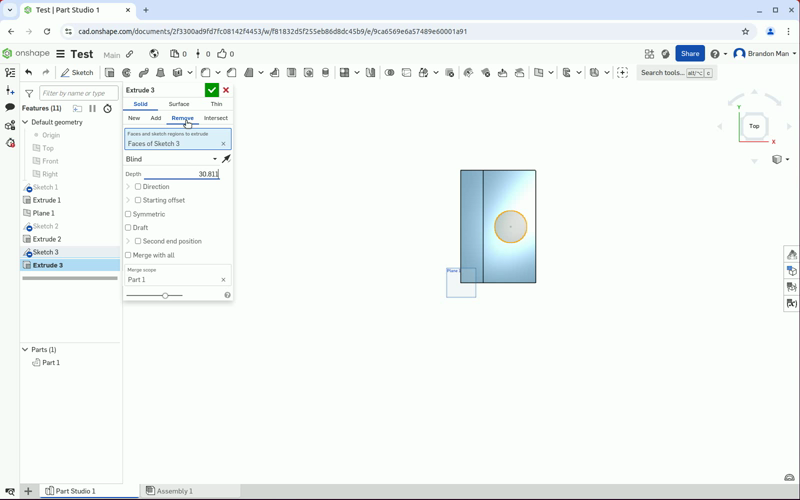
key(tab, 6)
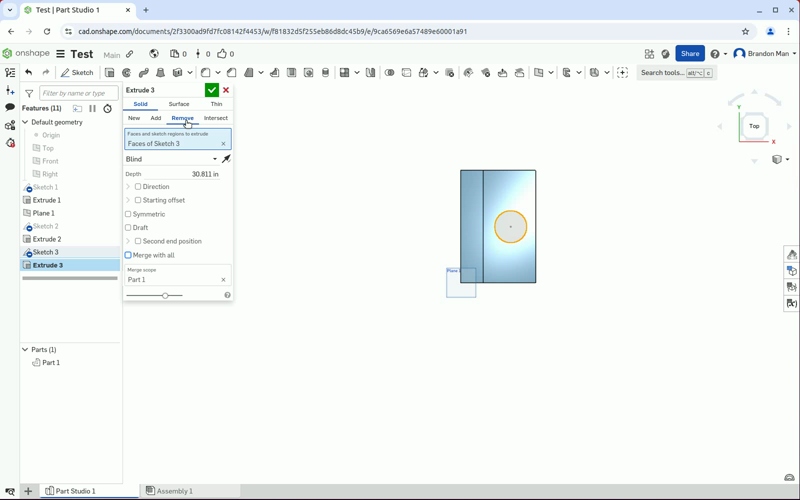
key(space)
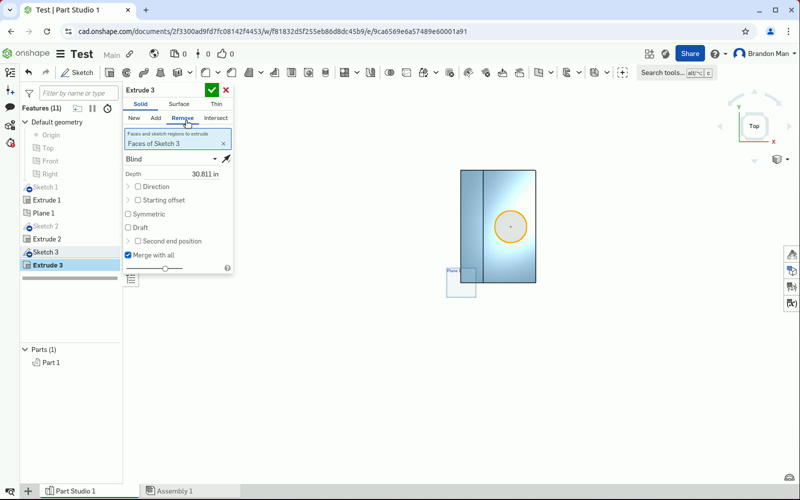
key(enter)
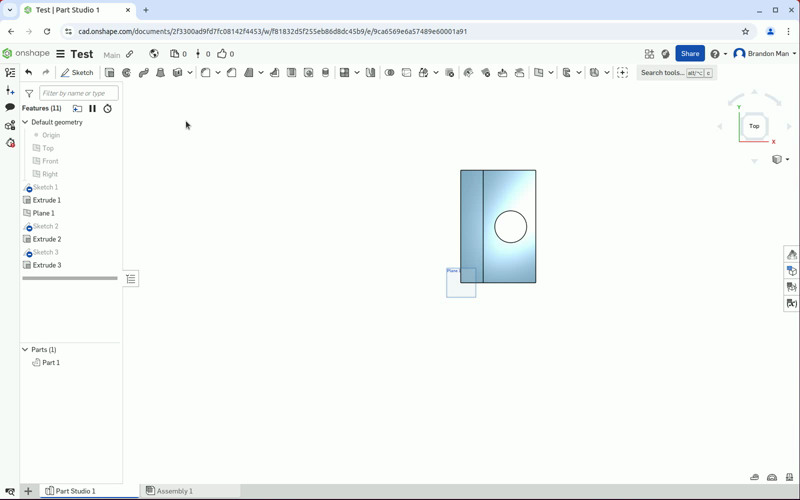
key(shift+h)
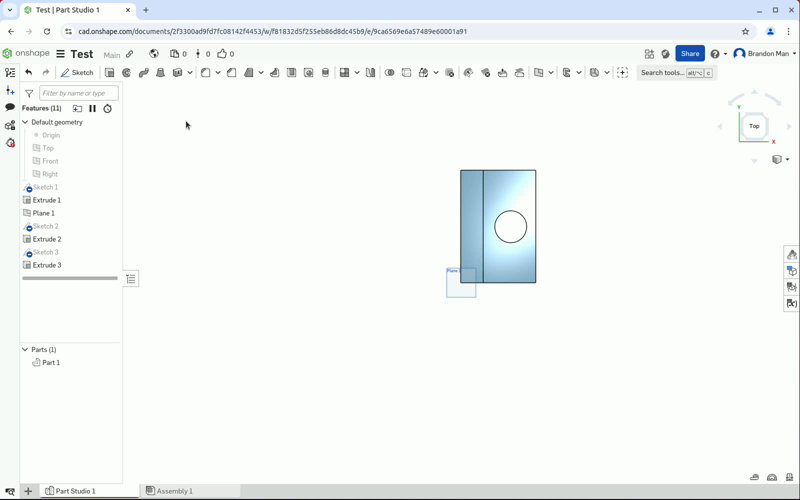
key(shift+h)
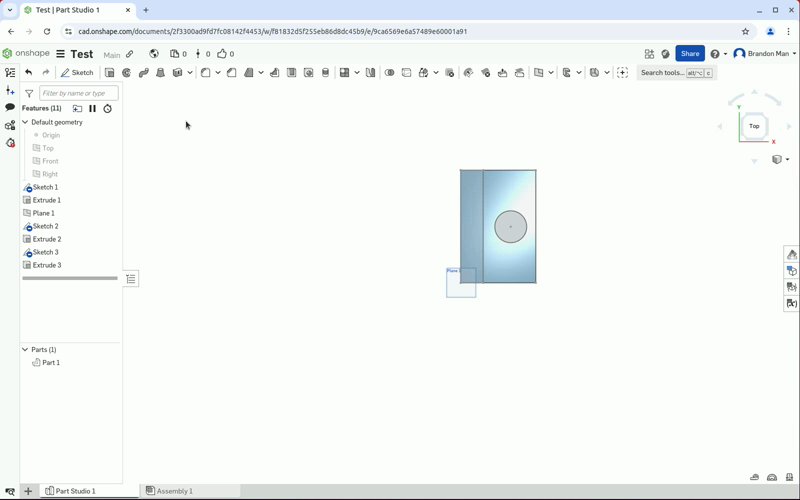
key(shift+7)
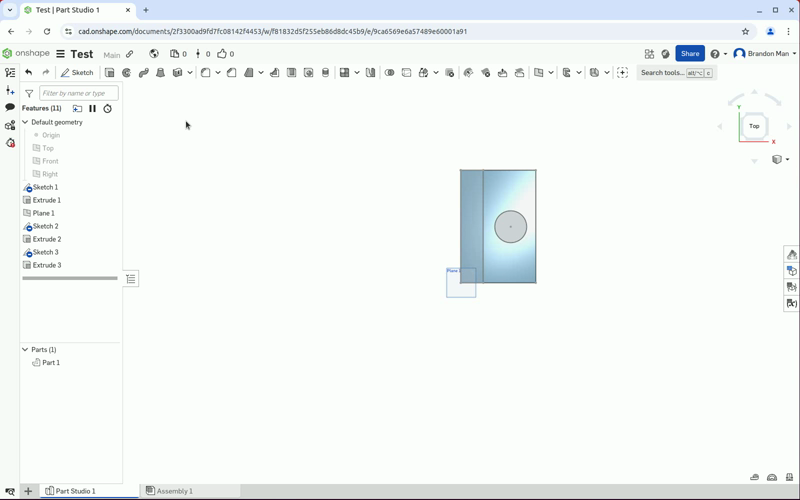
key(up, 3)
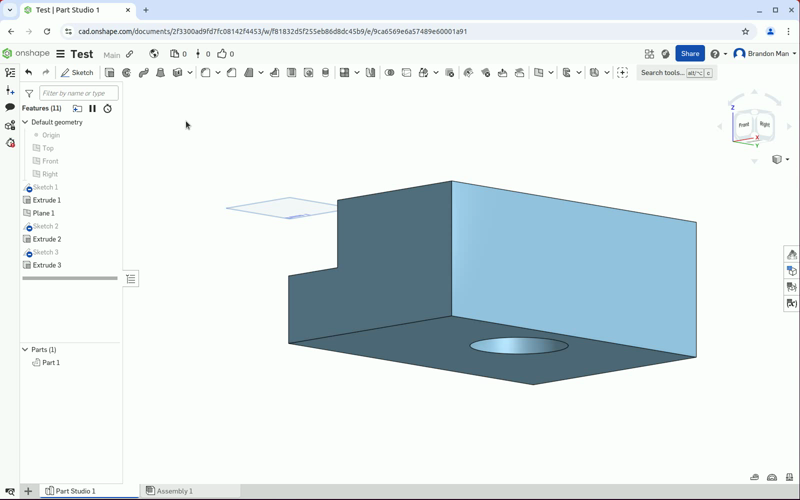
key(left, 3)
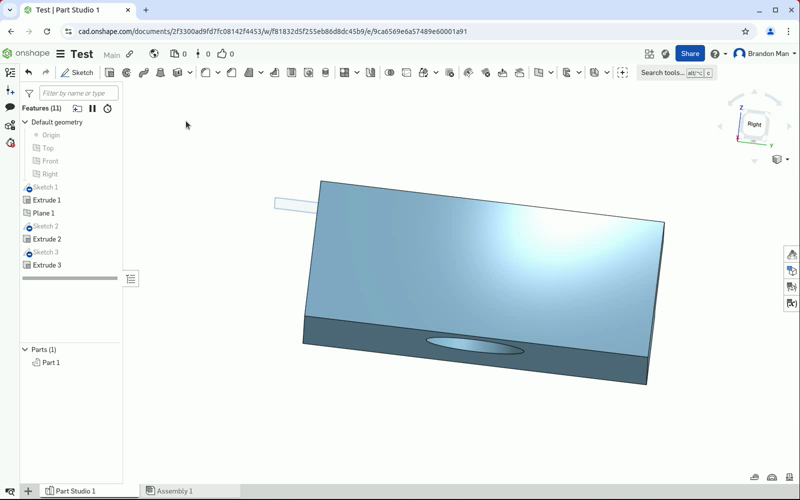
key(right, 3)
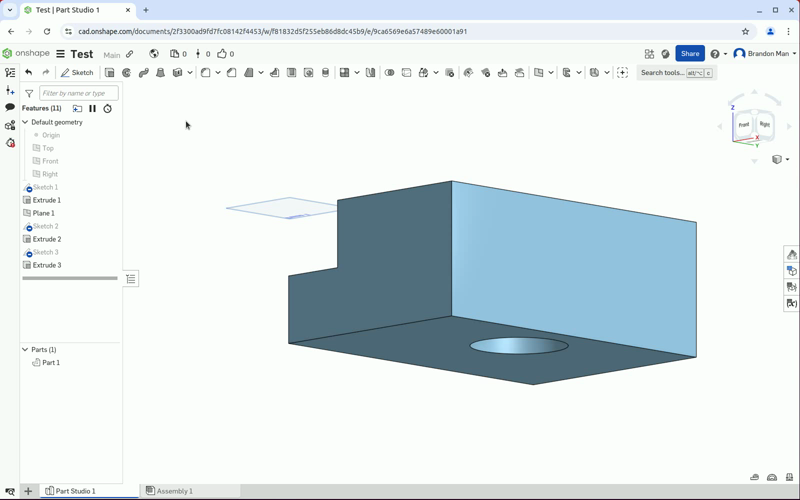
key(down, 3)
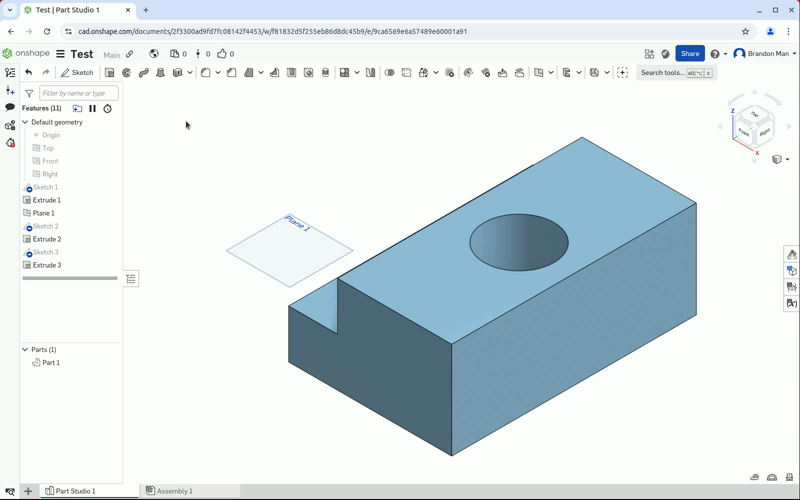
mouse_move(73, 189)
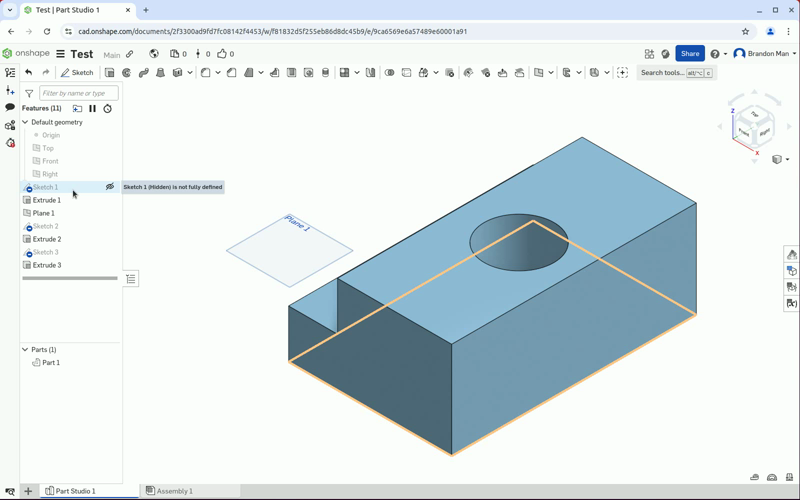
click(73, 189)